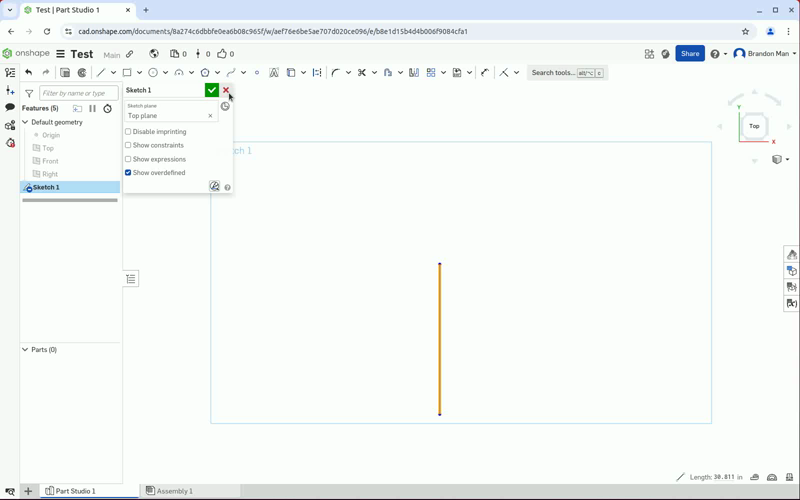
key(shift+h)
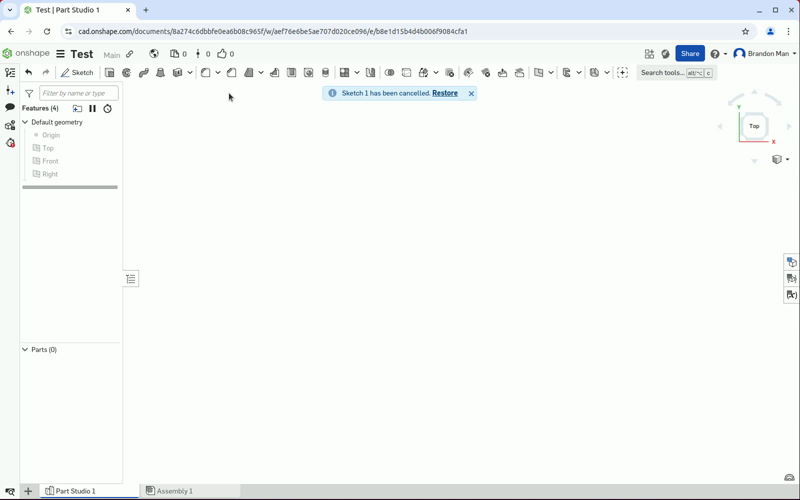
mouse_move(73, 352)
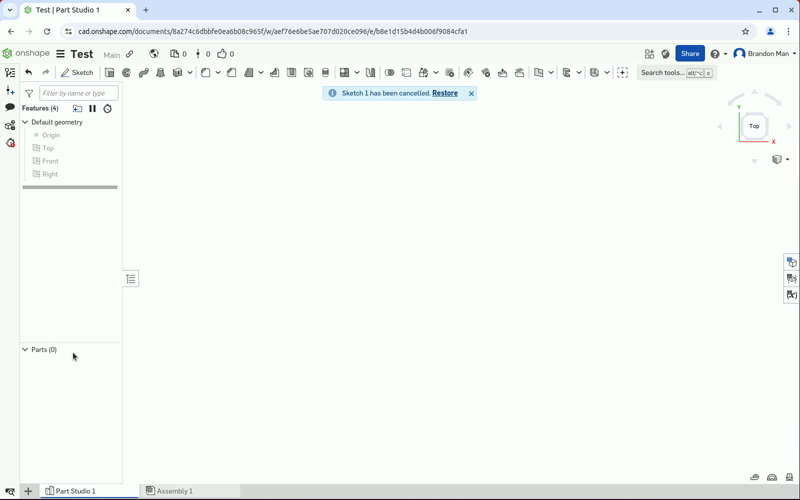
key(y)
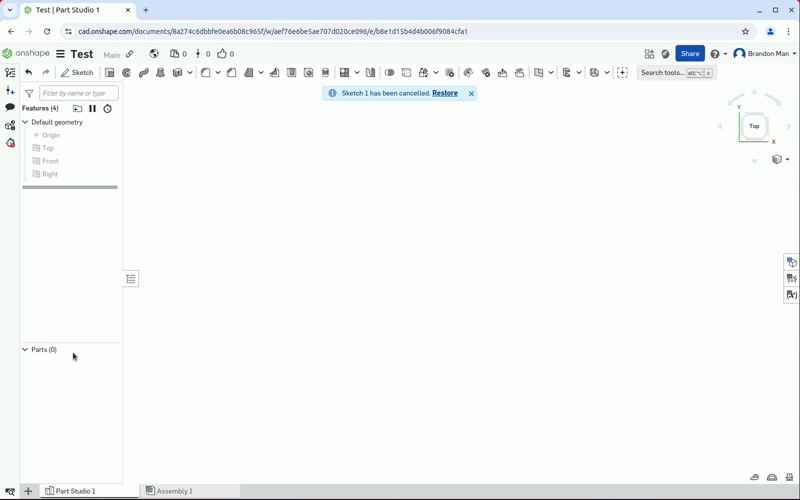
key(shift+p)
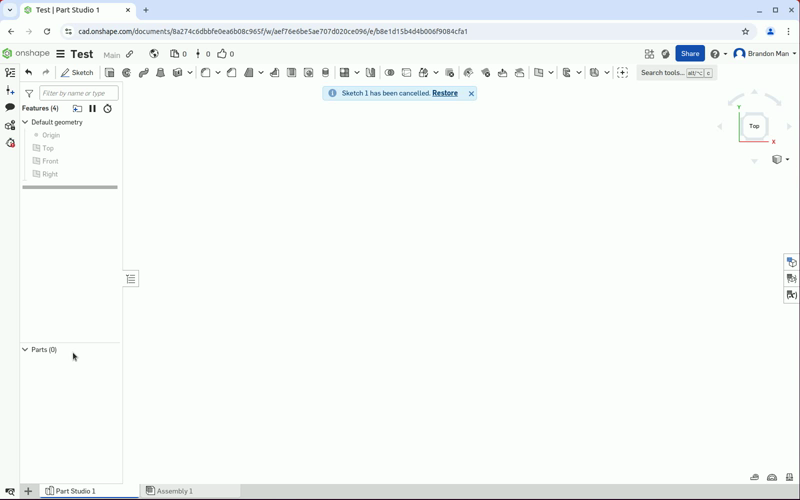
key(space)
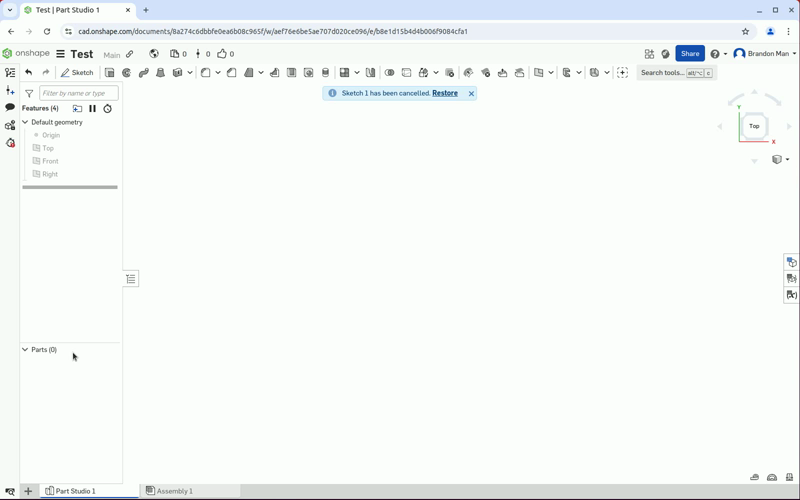
key_down(shift)
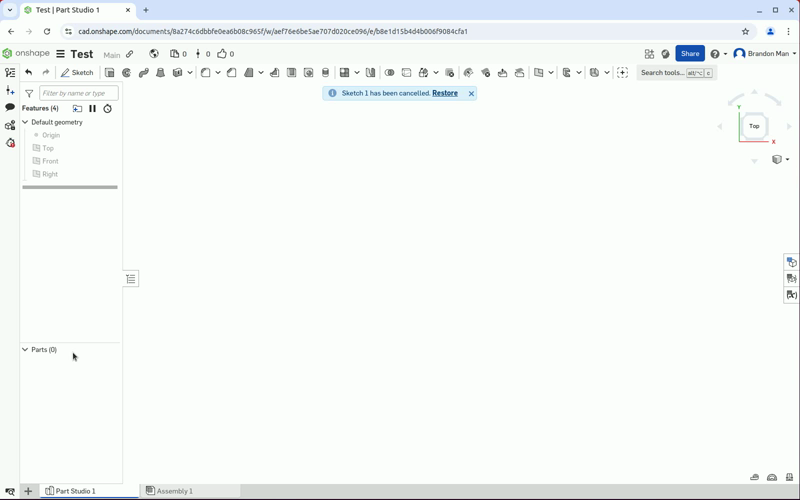
key(up)
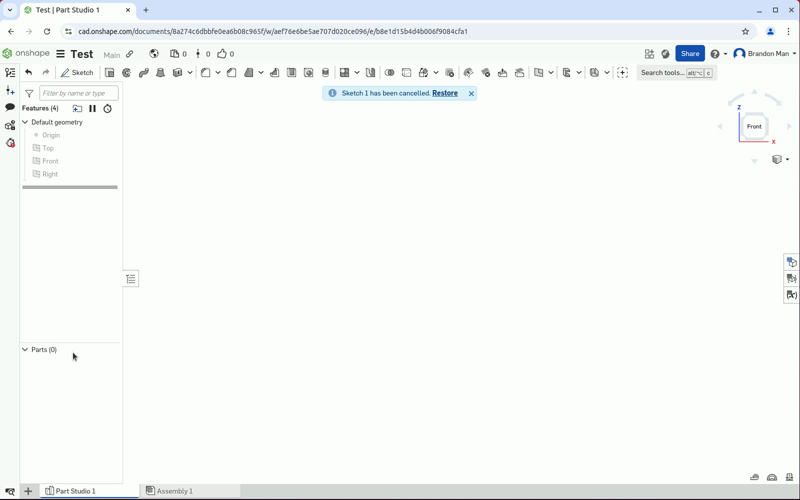
key_up(shift)
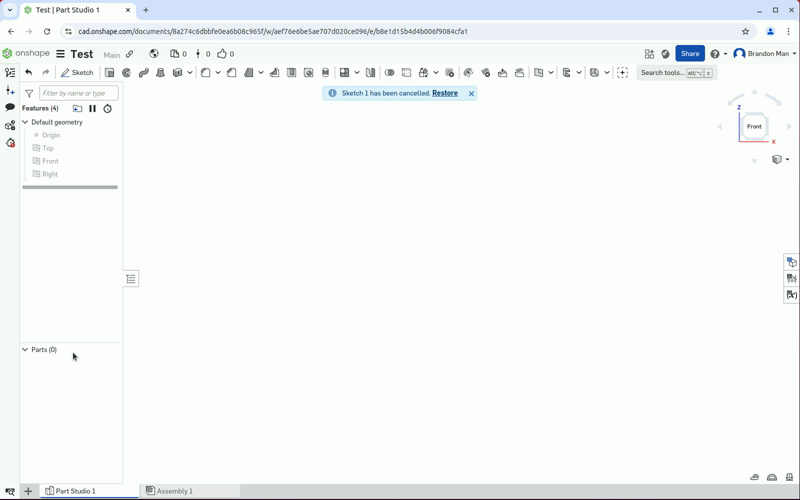
mouse_move(73, 352)
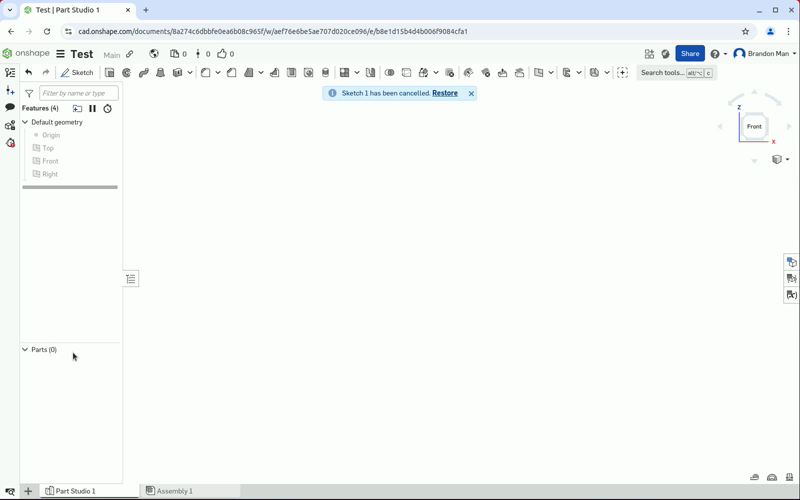
key(shift+y)
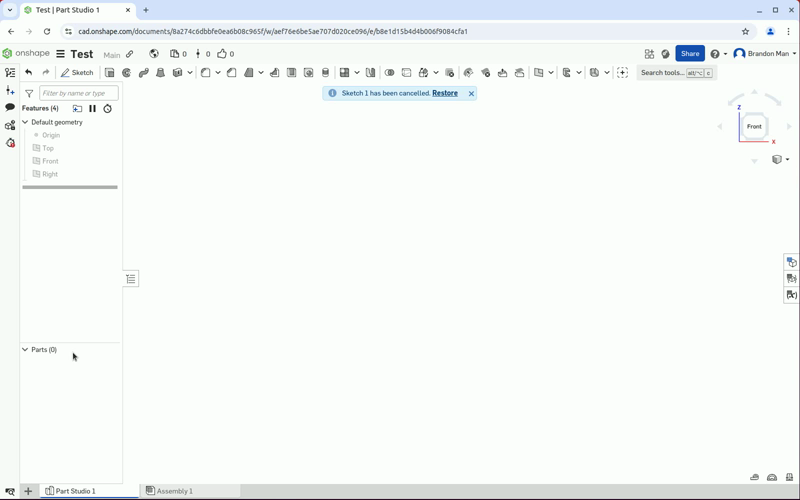
key(shift+s)
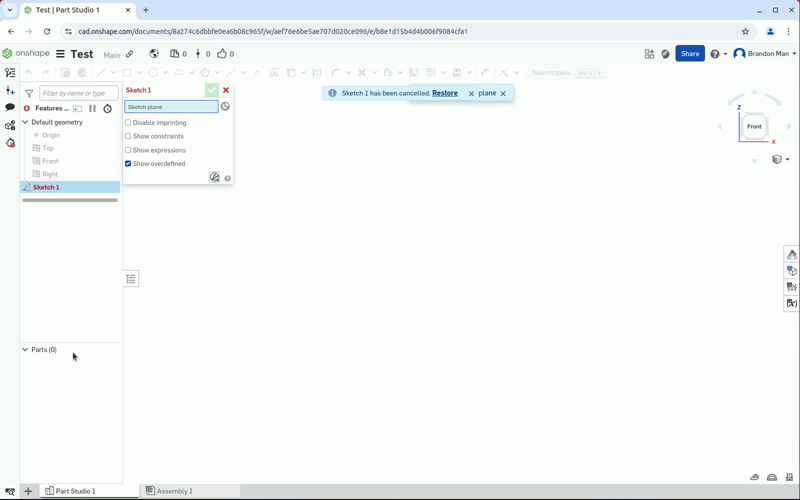
mouse_move(73, 163)
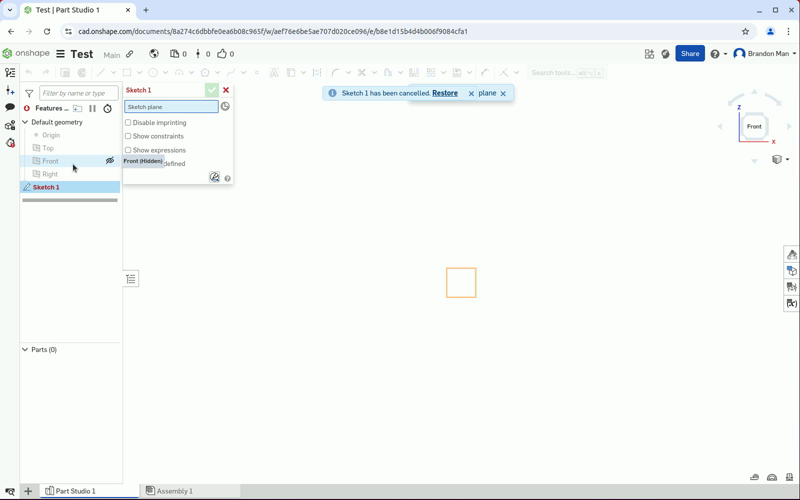
click(73, 163)
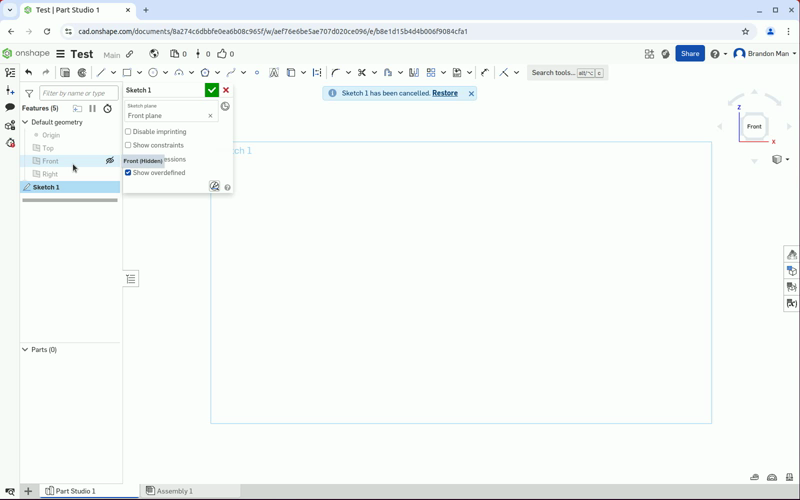
mouse_move(73, 352)
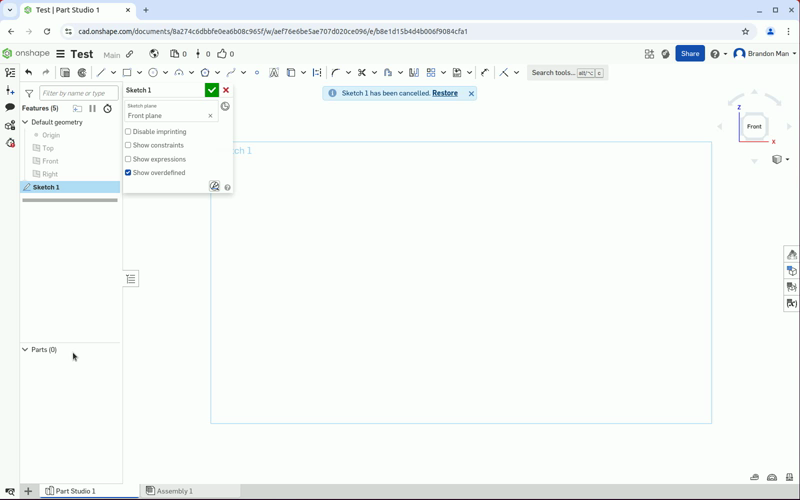
key(y)
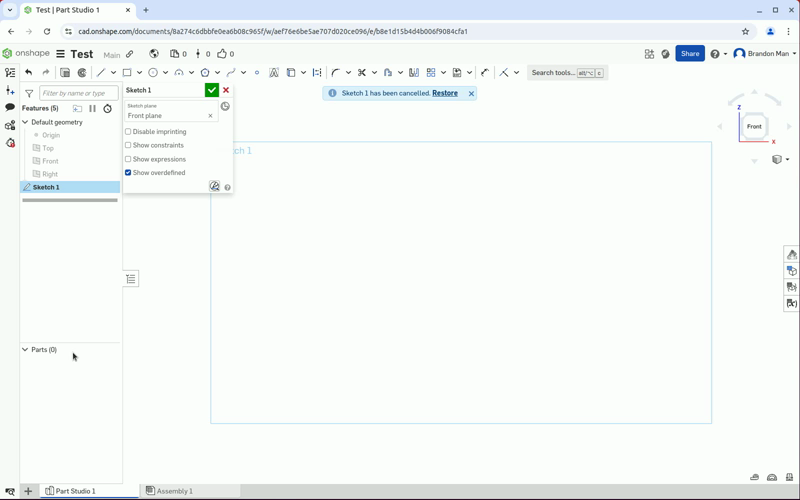
key(l)
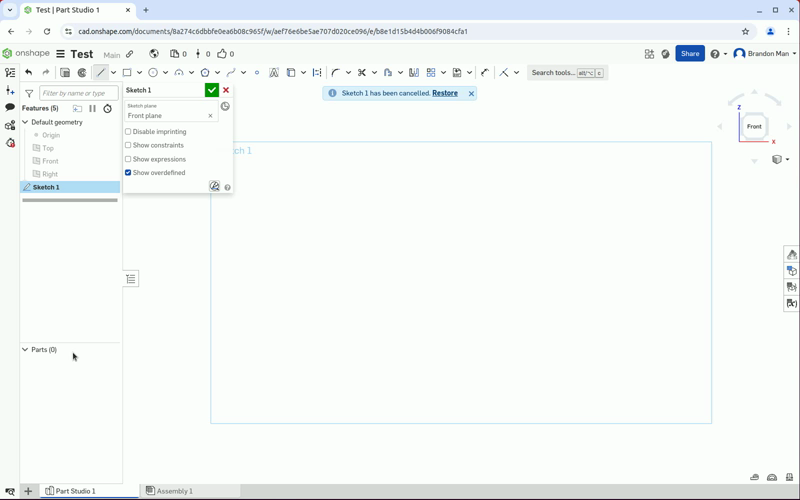
key_down(shift)
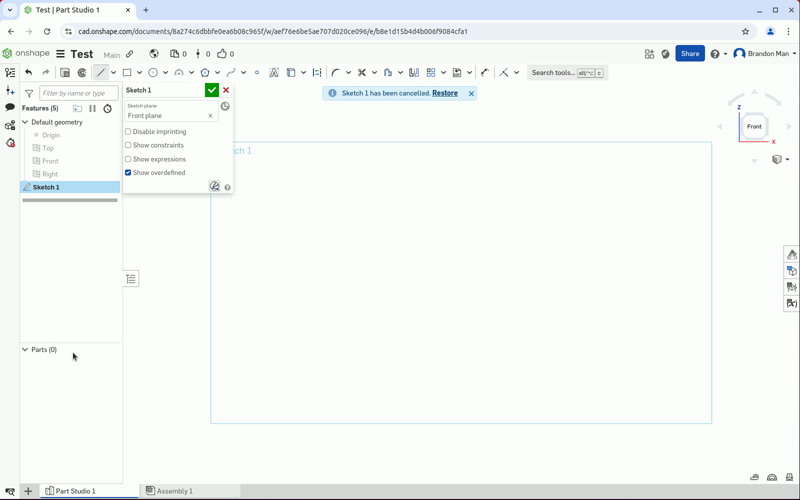
mouse_move(460, 282)
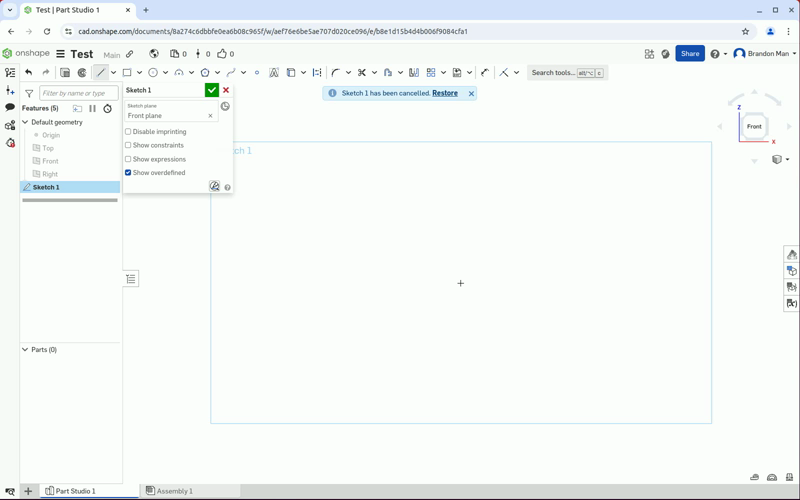
click(460, 282)
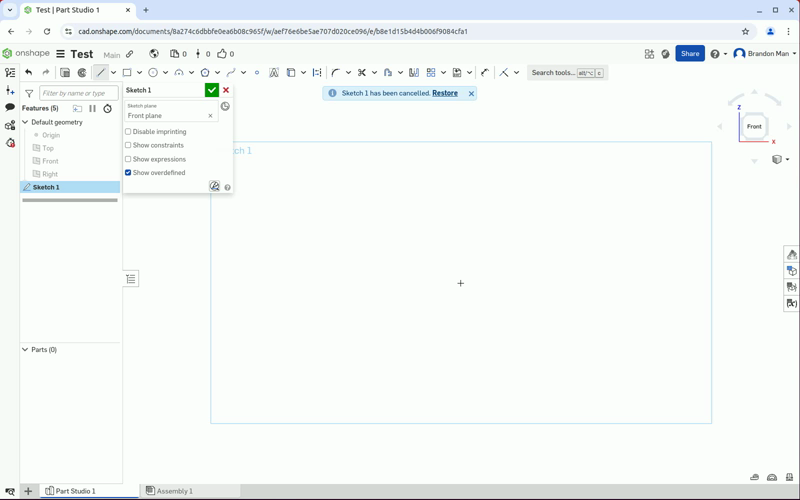
key_up(shift)
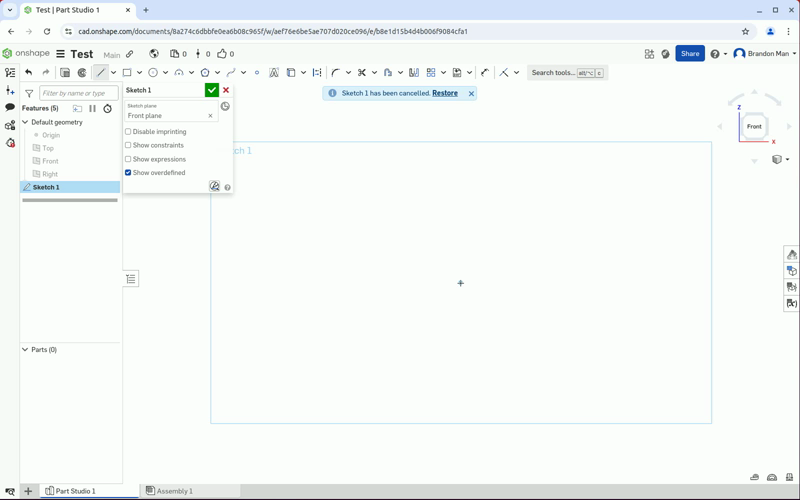
key_down(shift)
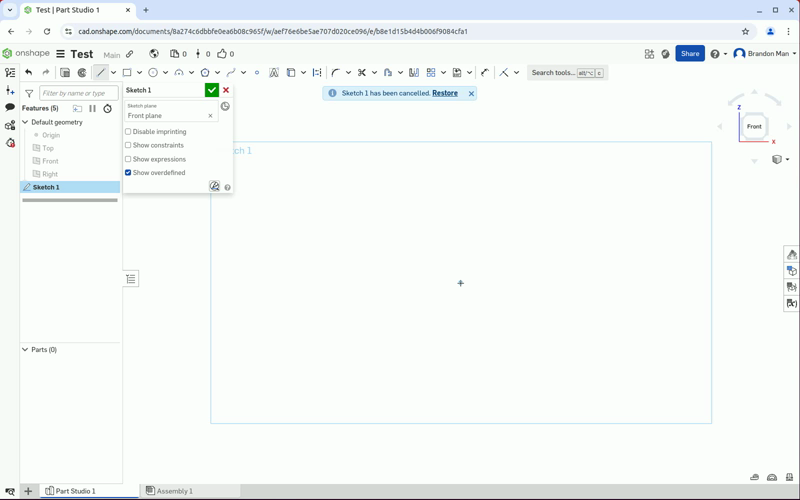
mouse_move(573, 282)
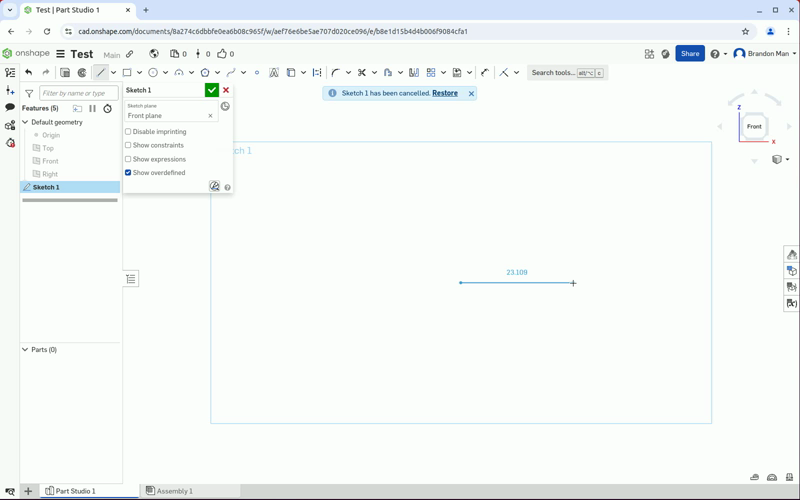
click(573, 282)
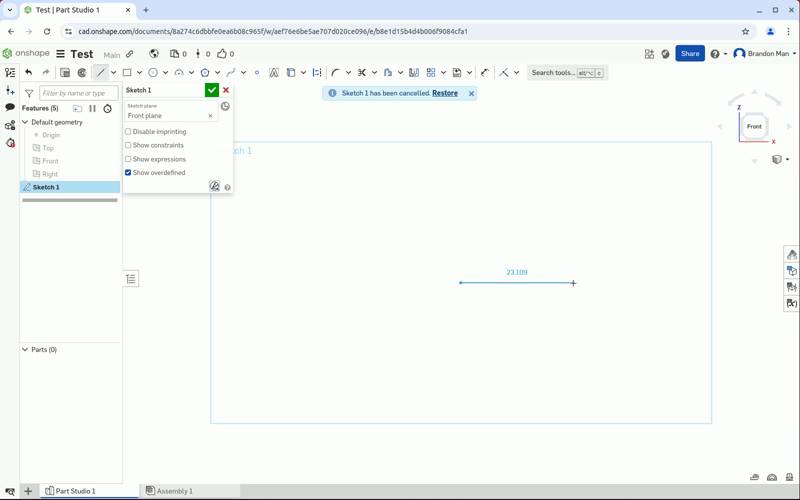
key_up(shift)
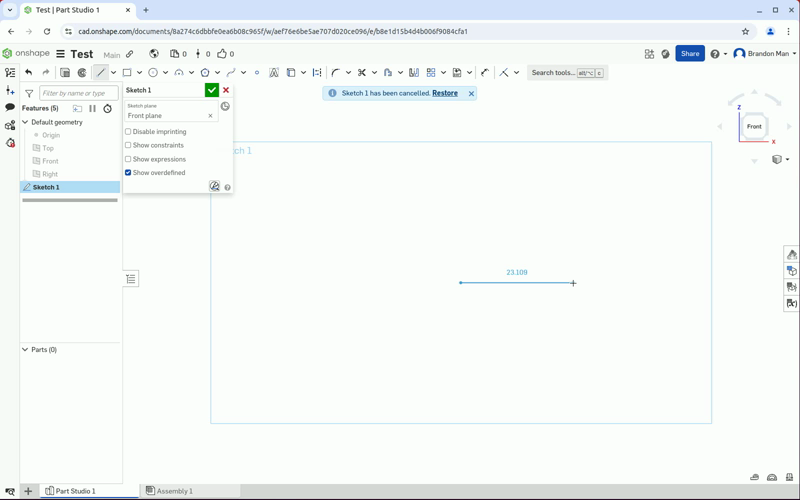
key_down(shift)
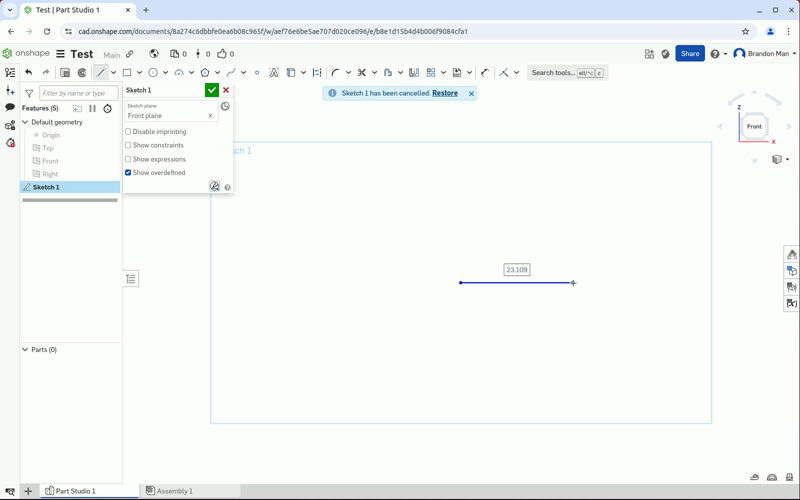
mouse_move(573, 213)
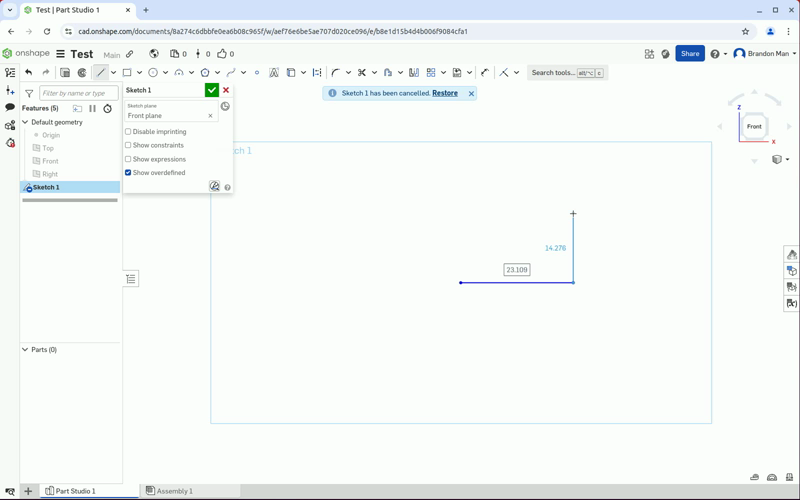
click(573, 213)
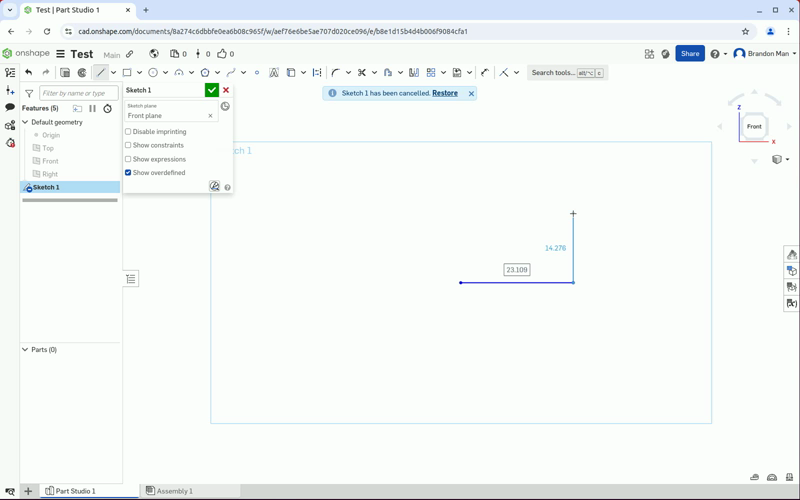
key_up(shift)
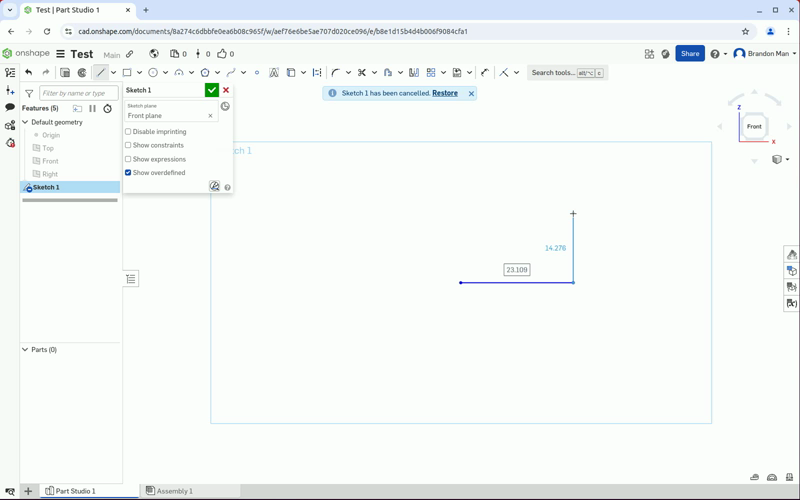
key_down(shift)
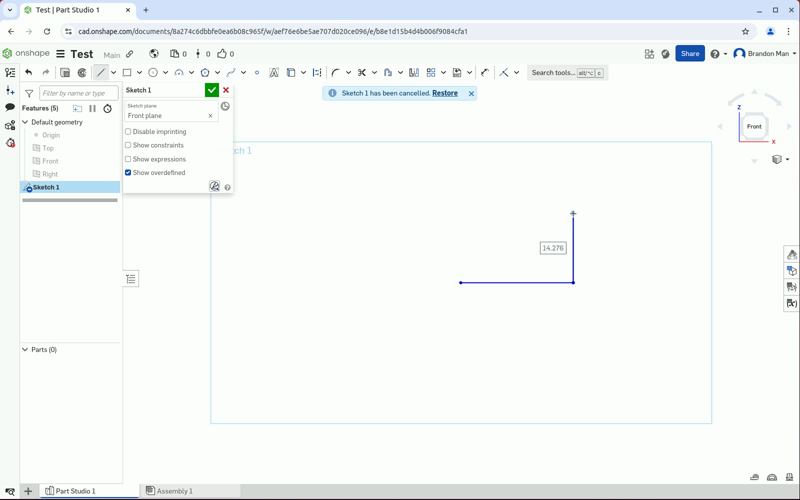
mouse_move(460, 213)
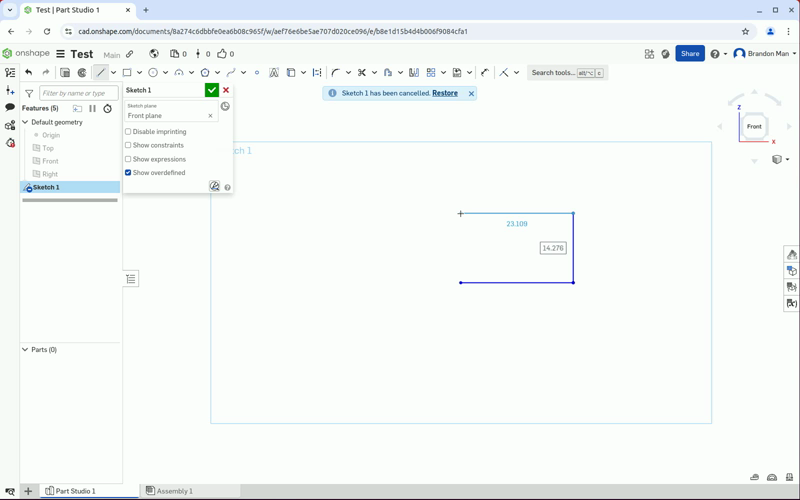
click(460, 213)
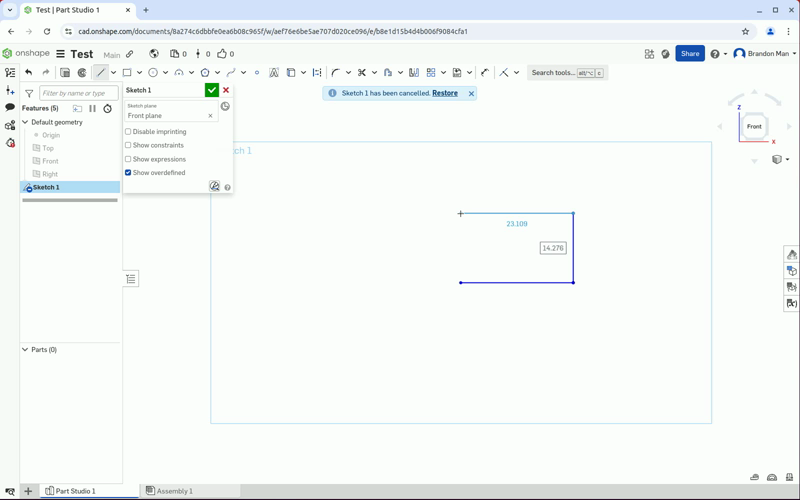
key_up(shift)
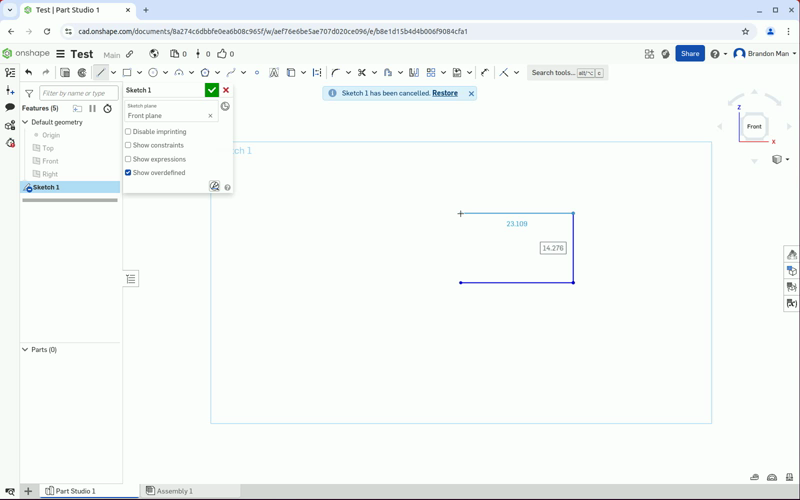
key_down(shift)
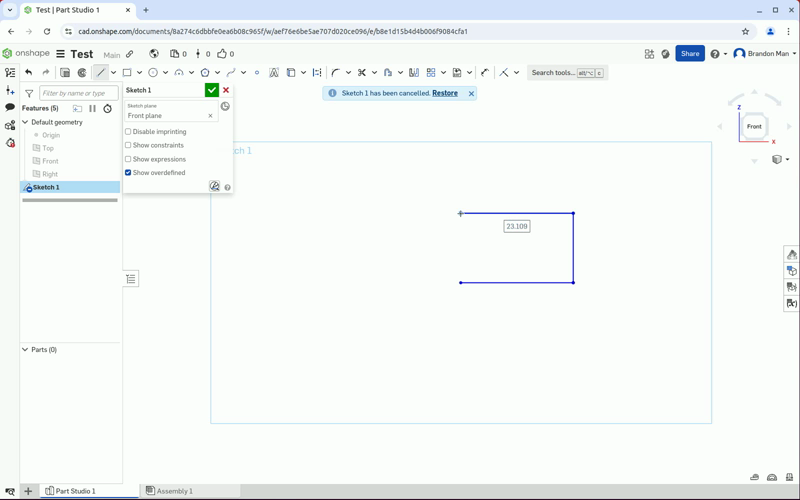
mouse_move(460, 282)
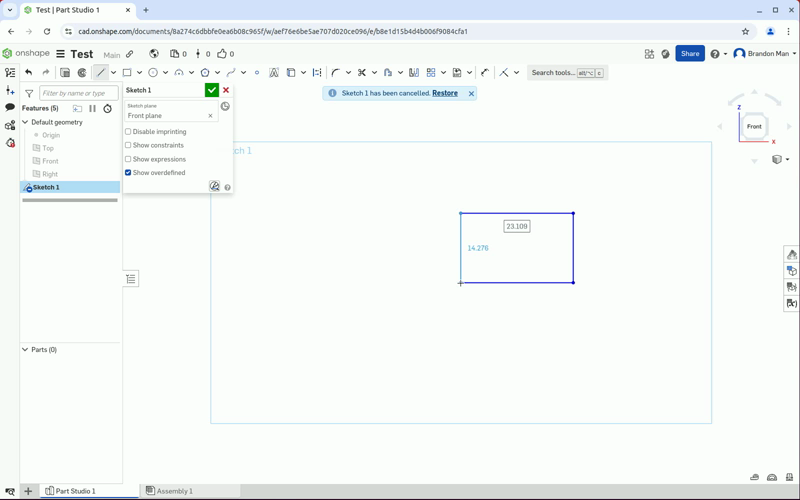
key_up(shift)
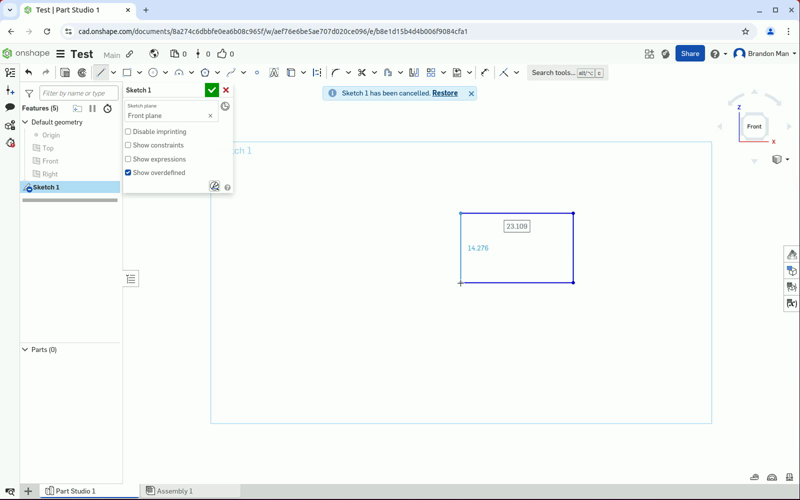
click(460, 282)
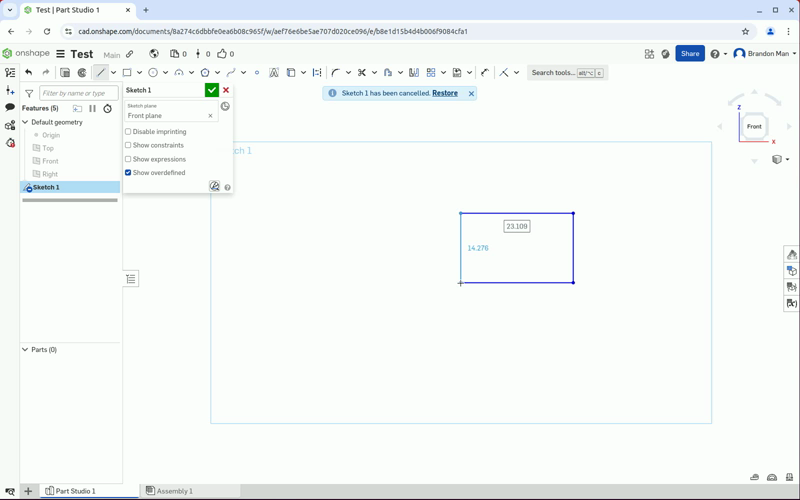
key(esc)
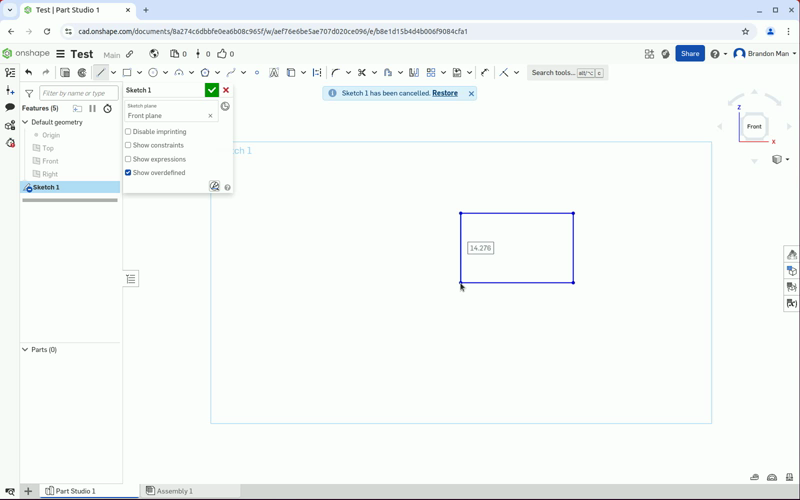
mouse_move(567, 221)
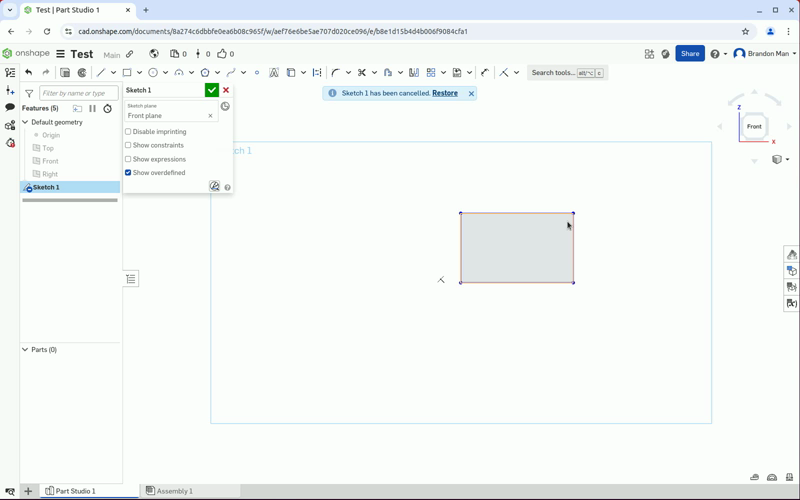
click(567, 221)
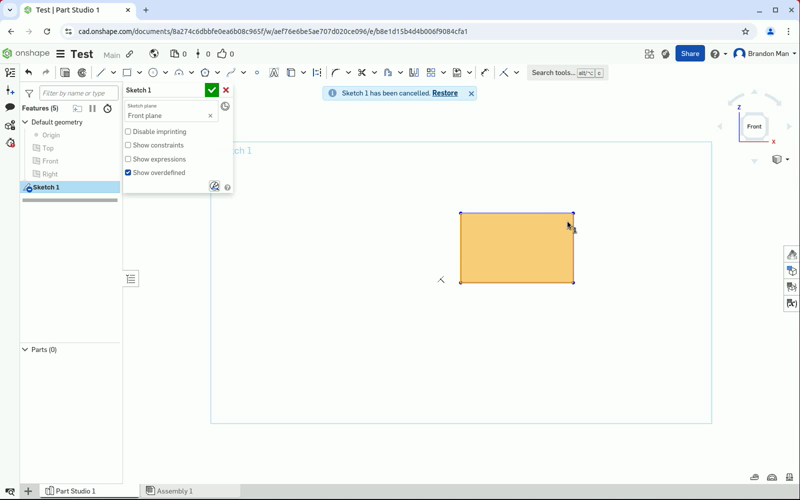
mouse_move(73, 352)
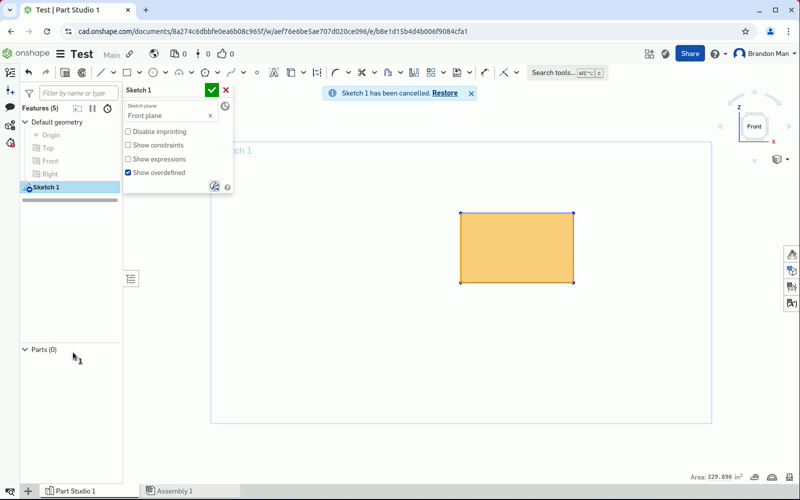
key(shift+y)
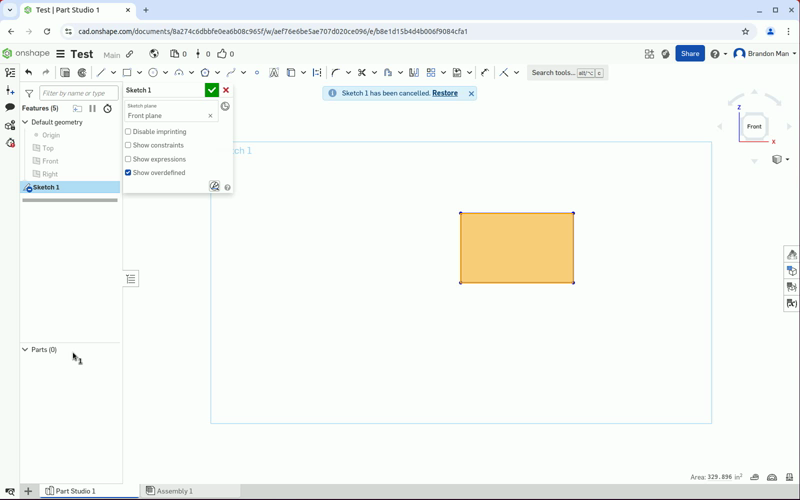
key(shift+e)
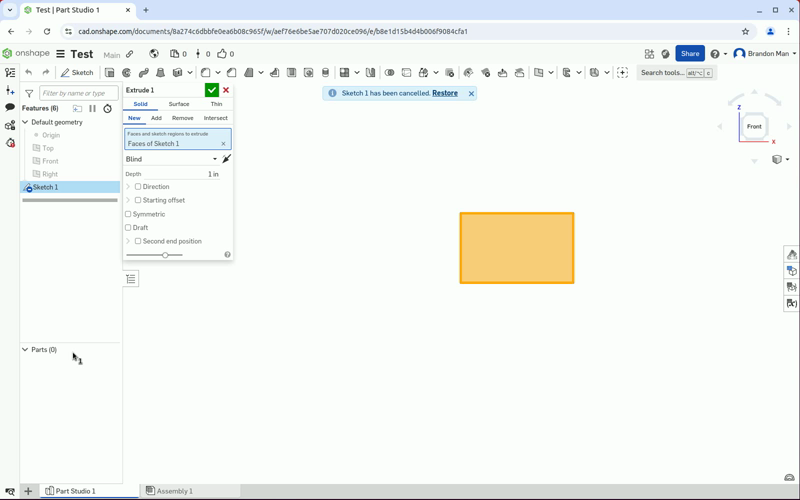
mouse_move(143, 106)
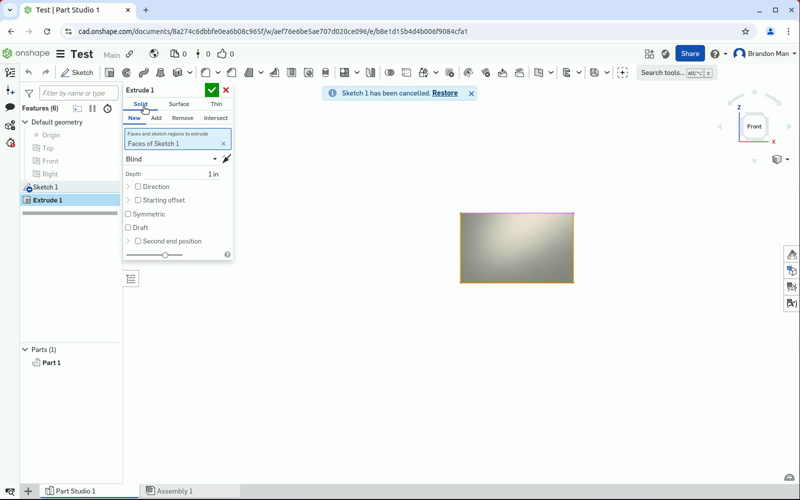
click(143, 106)
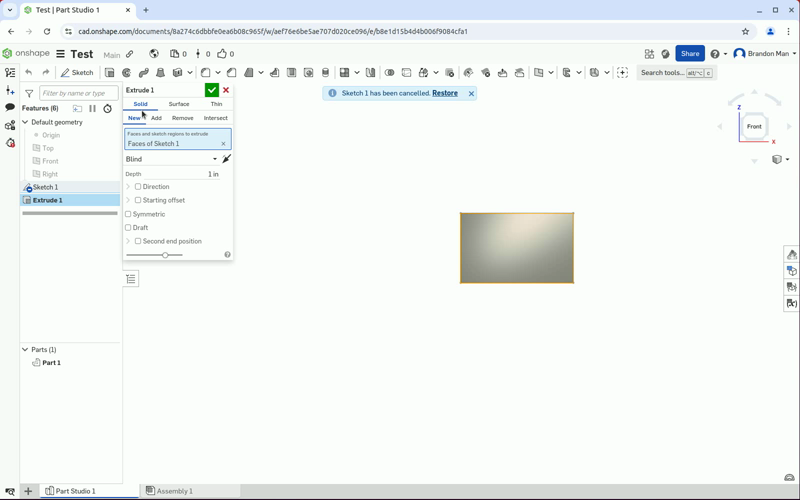
mouse_move(137, 120)
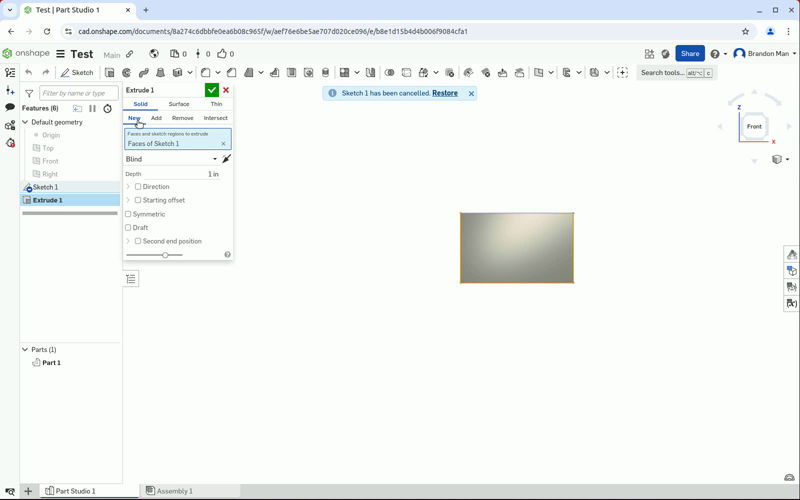
click(137, 120)
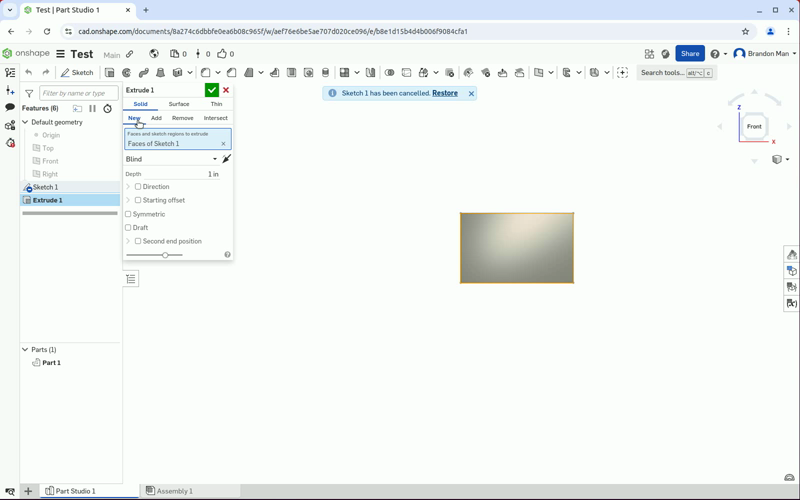
key(tab, 4)
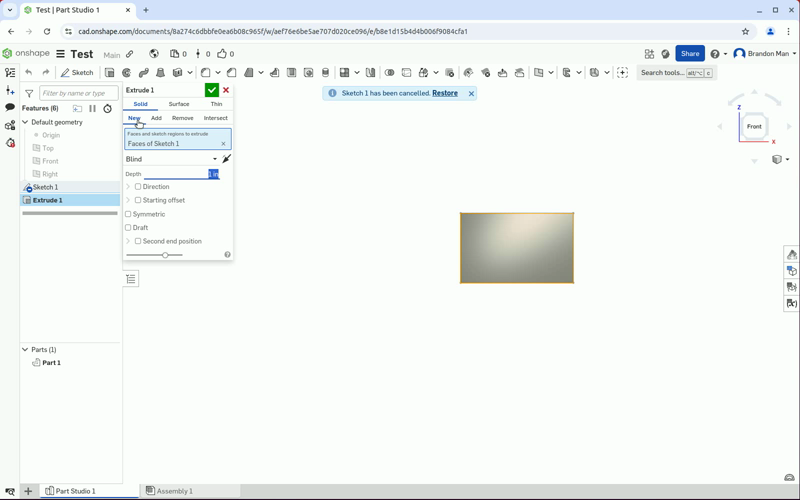
text(14.443)
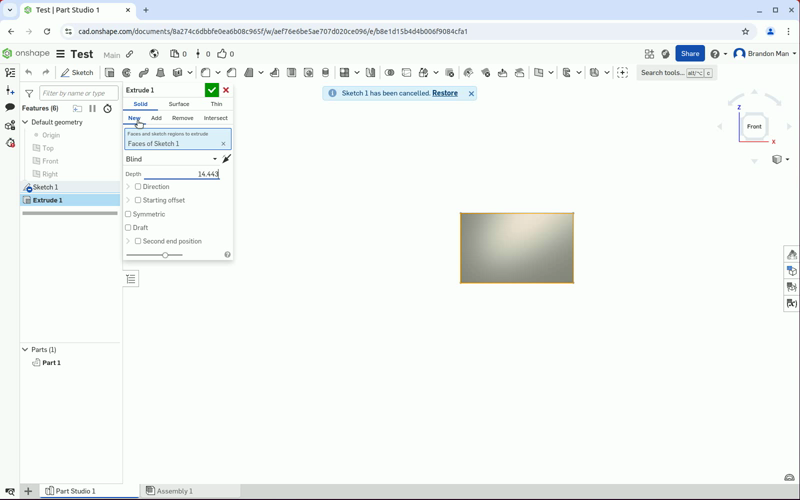
key(enter)
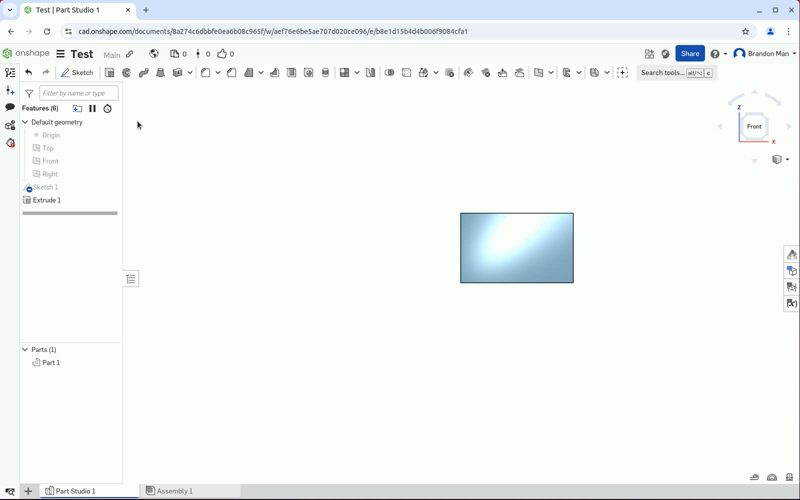
key(shift+h)
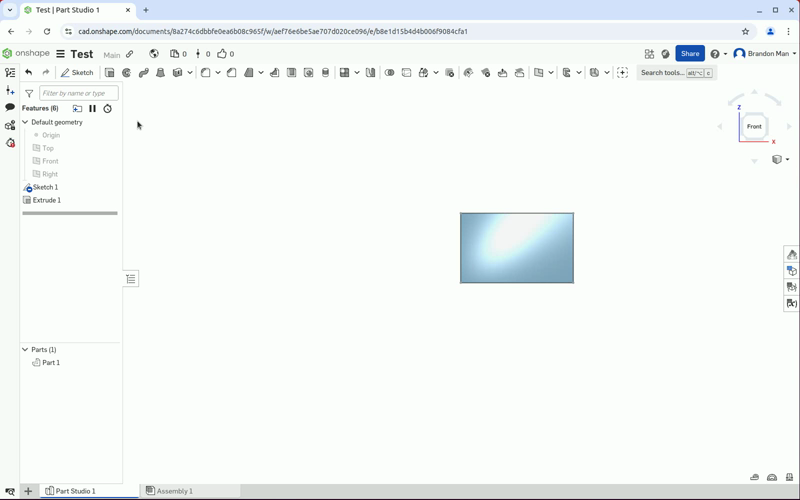
key(shift+h)
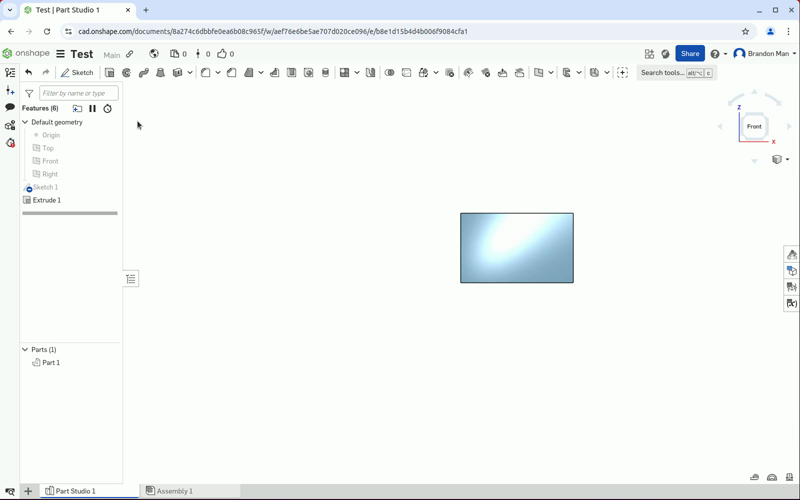
mouse_move(73, 189)
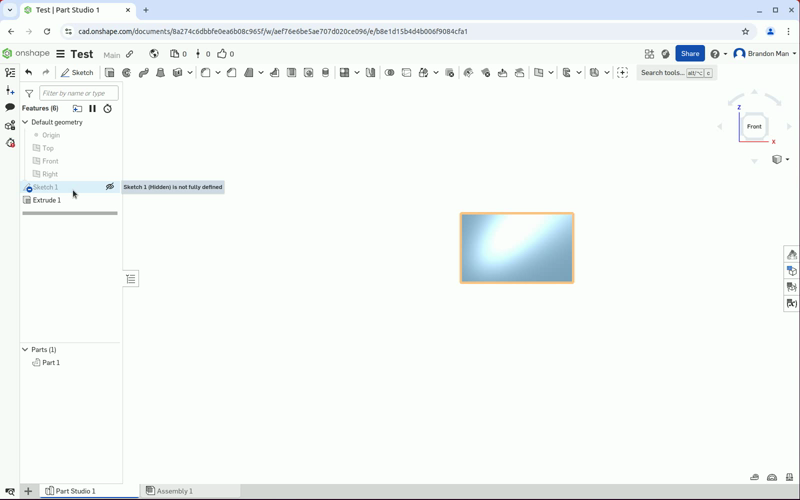
click(73, 189)
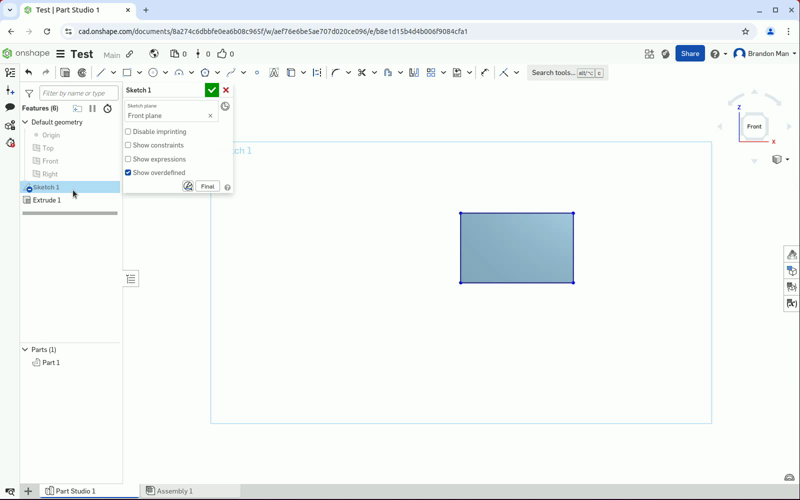
mouse_move(229, 92)
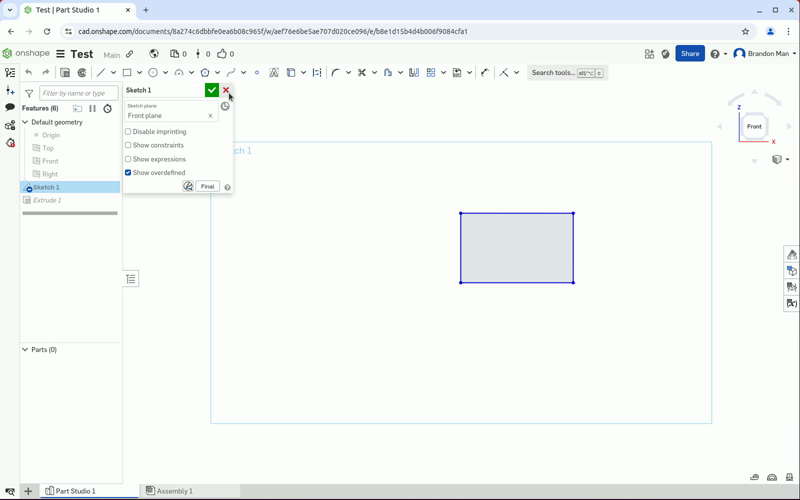
click(229, 92)
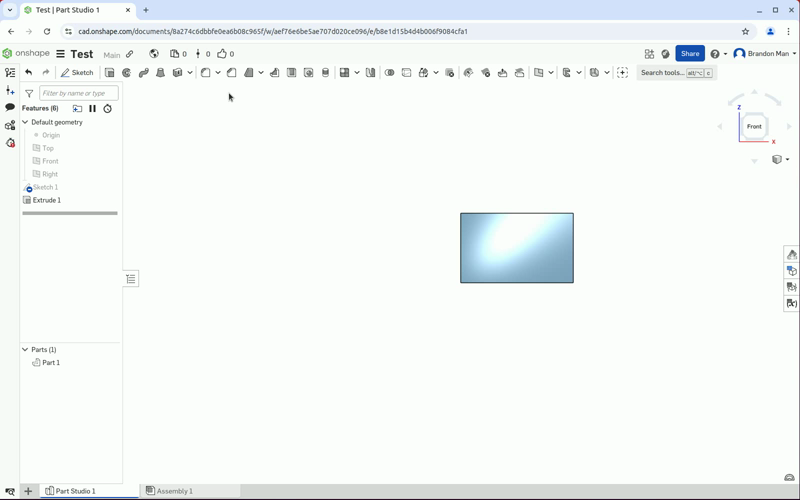
mouse_move(541, 75)
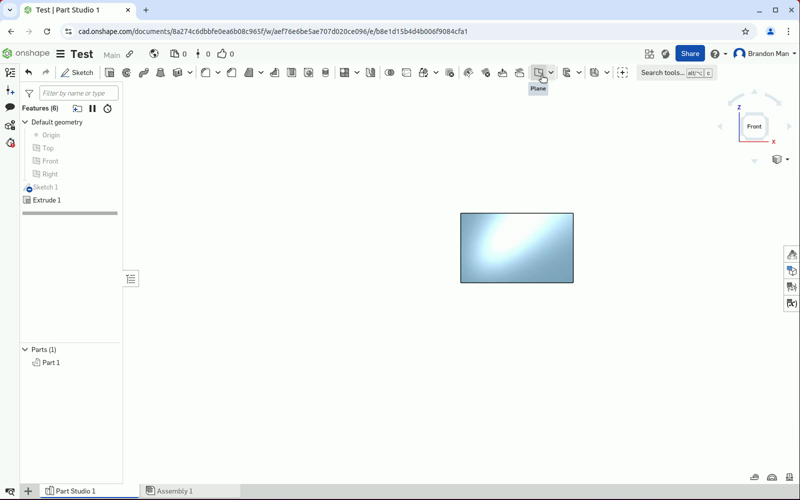
click(541, 75)
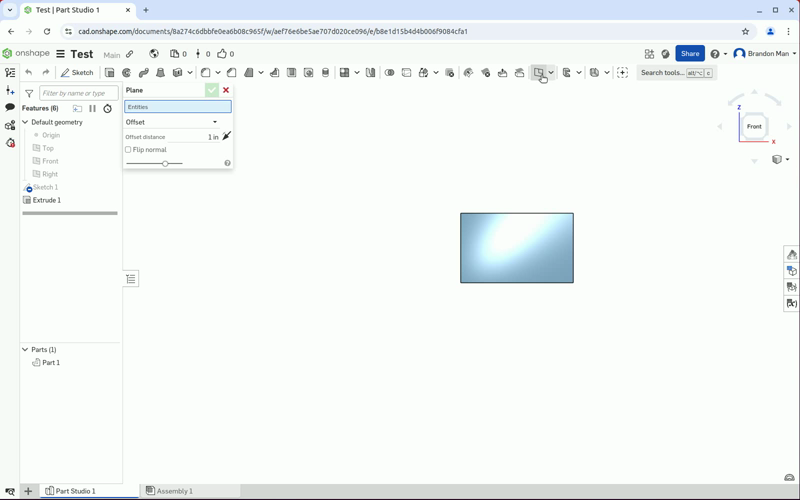
mouse_move(73, 163)
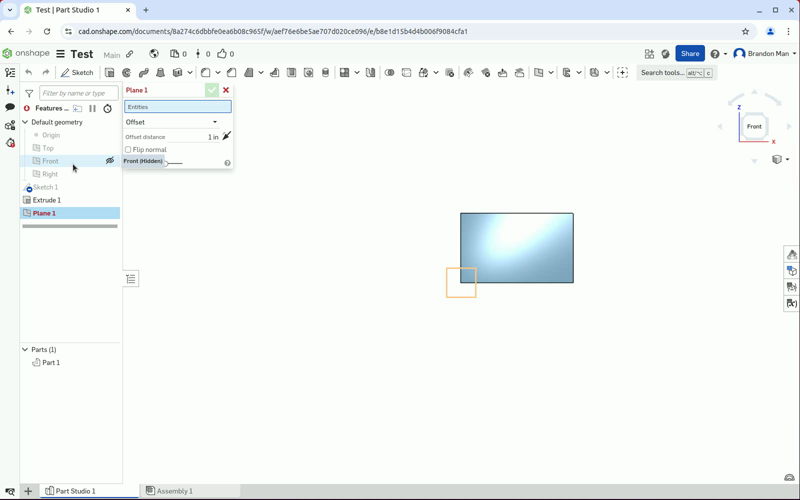
click(73, 163)
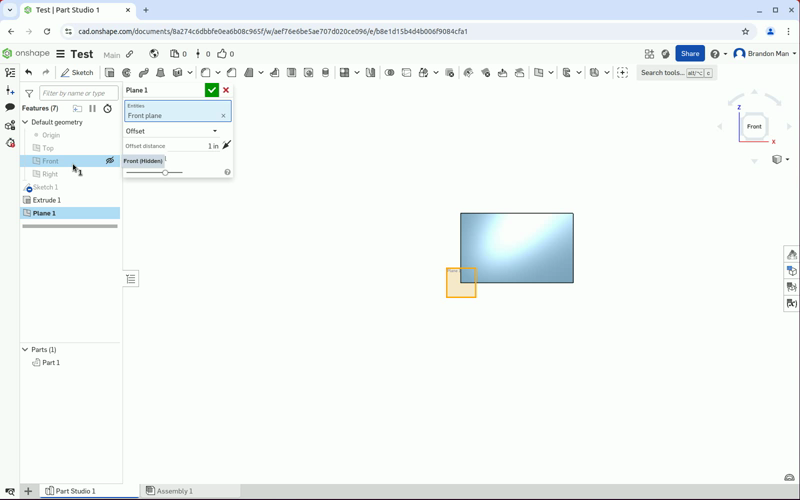
key(tab, 2)
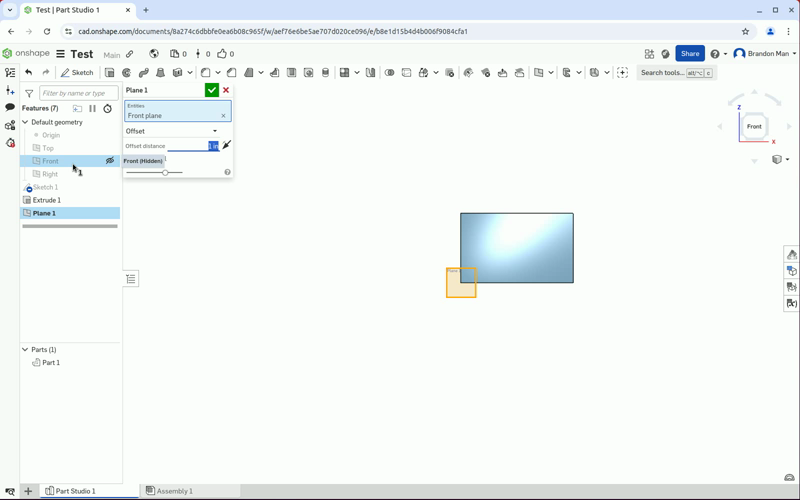
text(14.45)
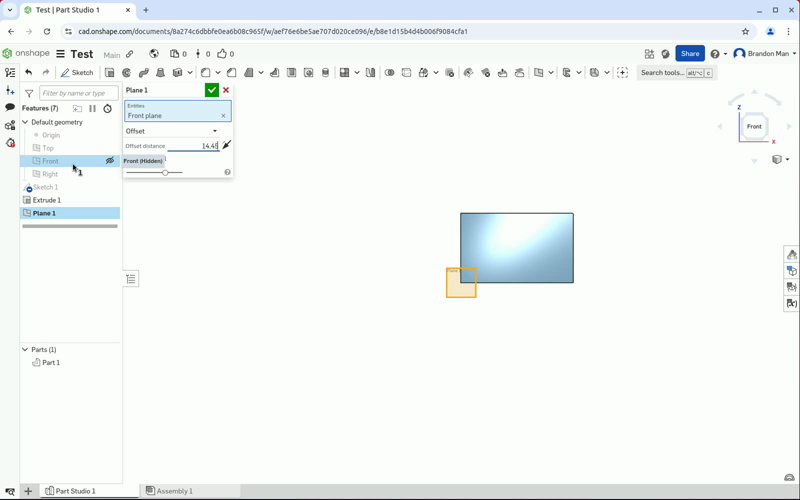
key(enter, 2)
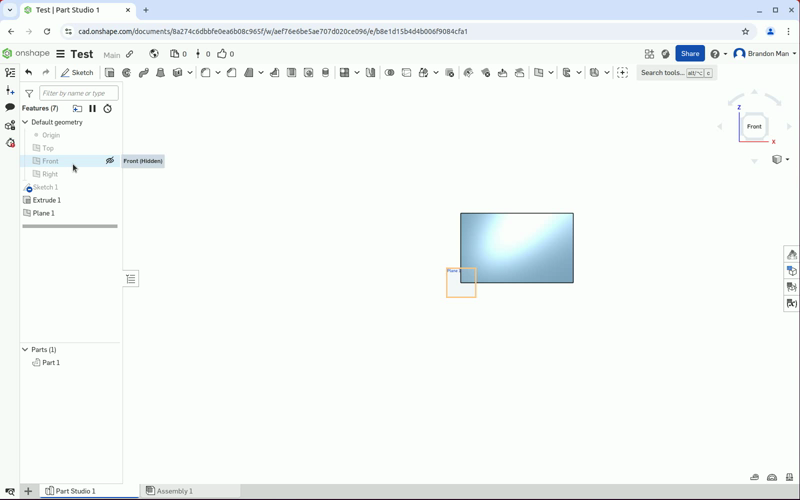
key(shift+s)
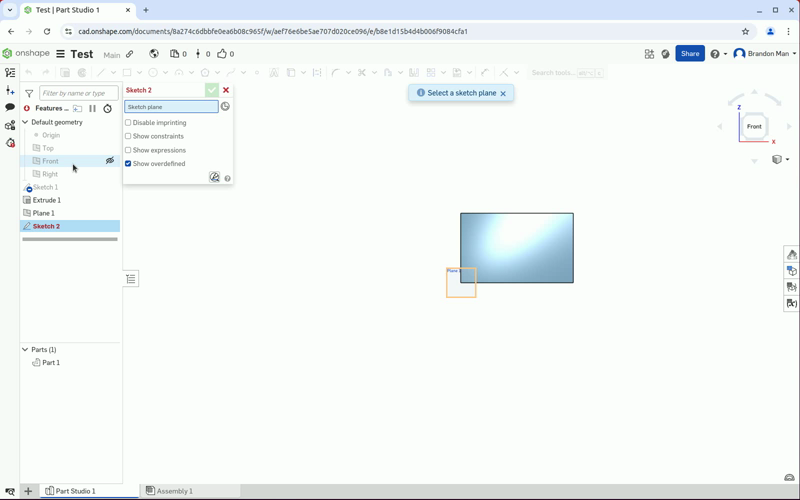
mouse_move(73, 215)
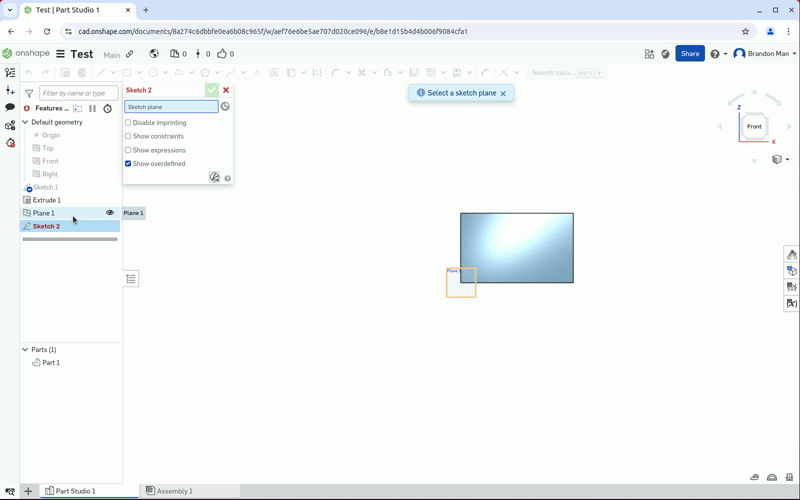
click(73, 215)
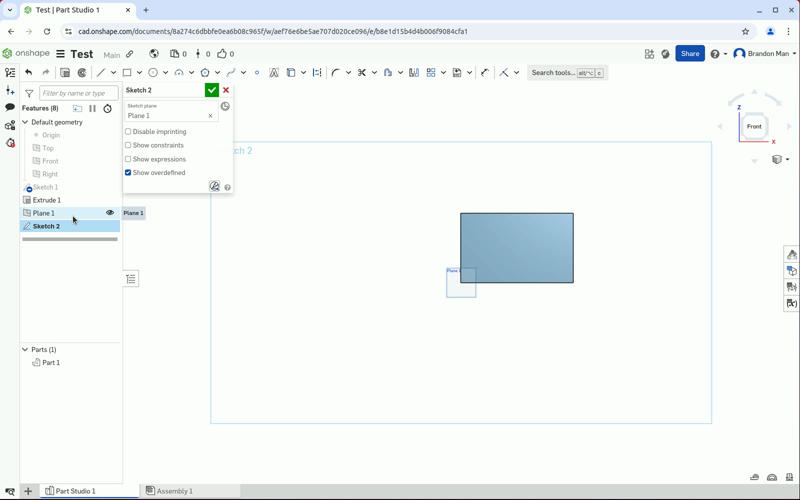
mouse_move(73, 352)
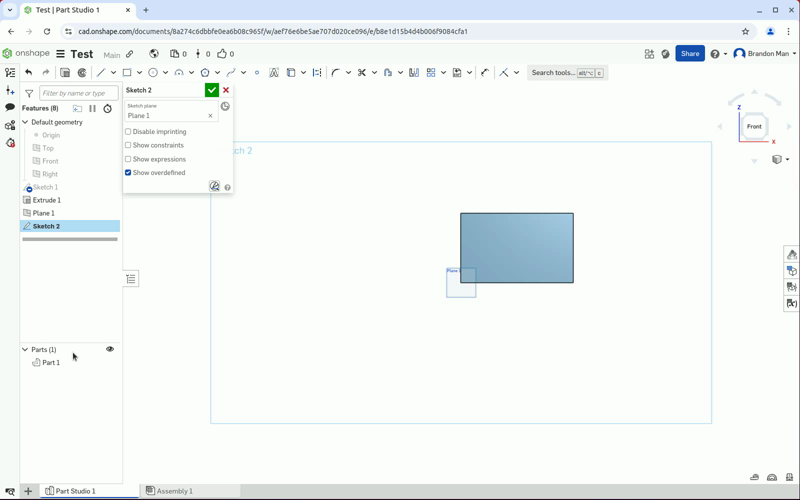
key(y)
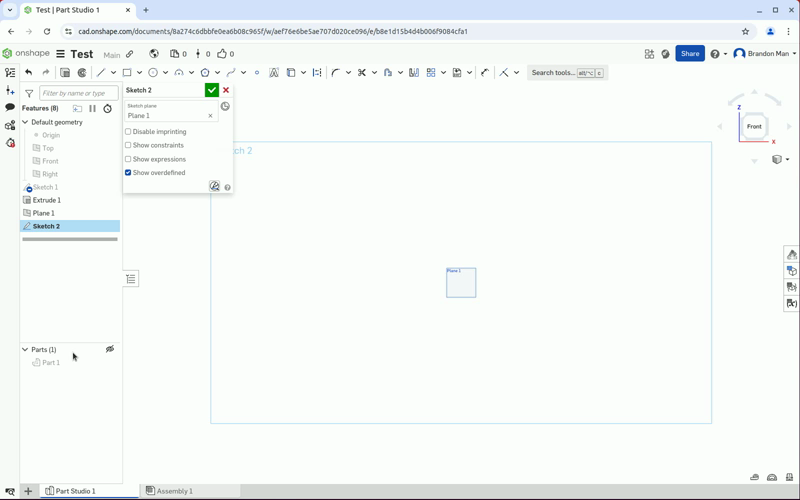
key(l)
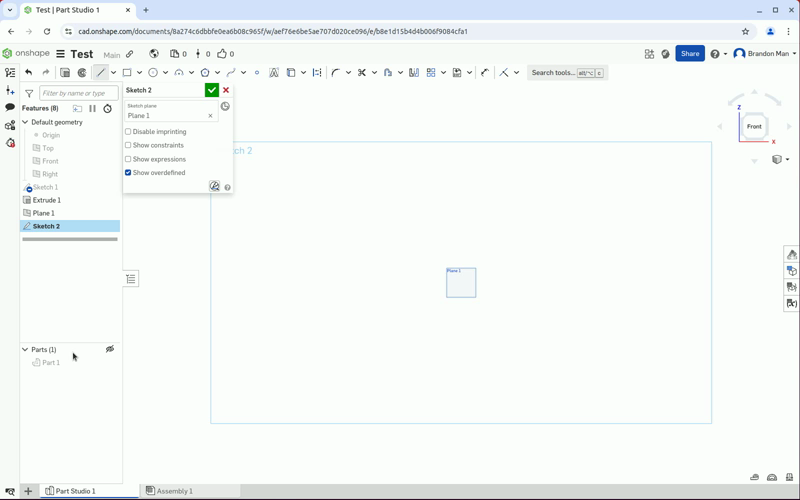
key_down(shift)
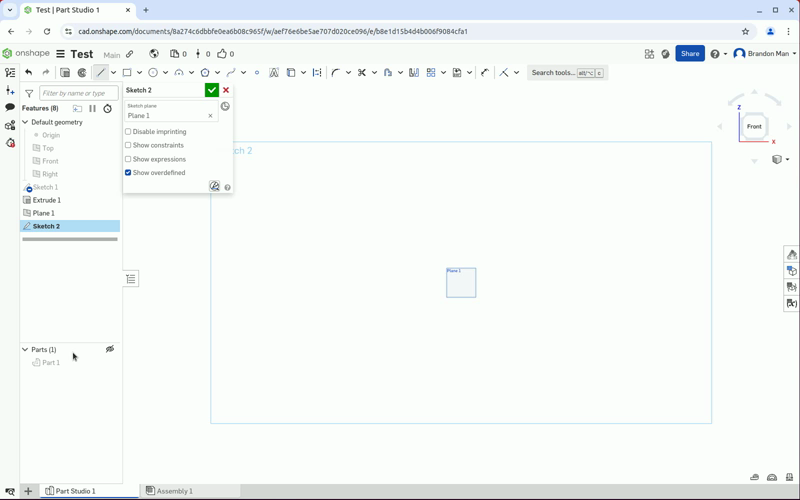
mouse_move(502, 212)
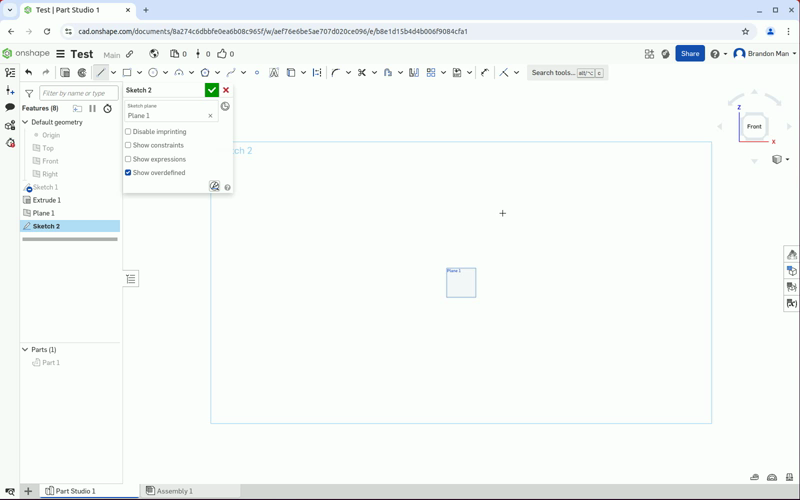
click(502, 212)
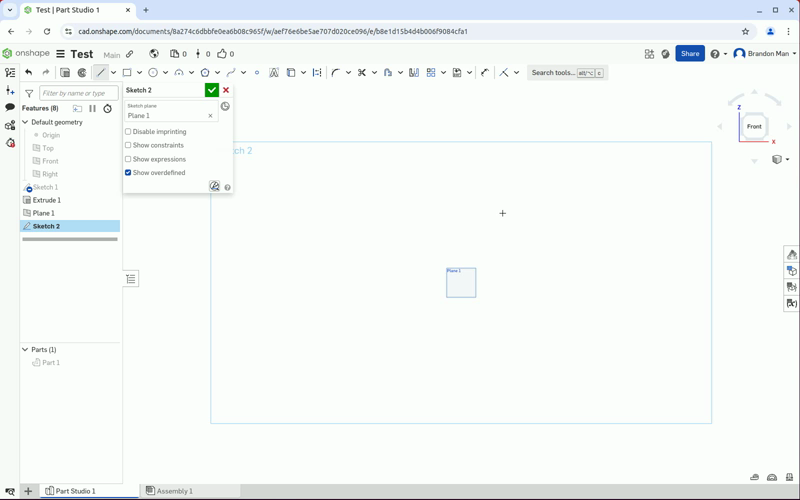
key_up(shift)
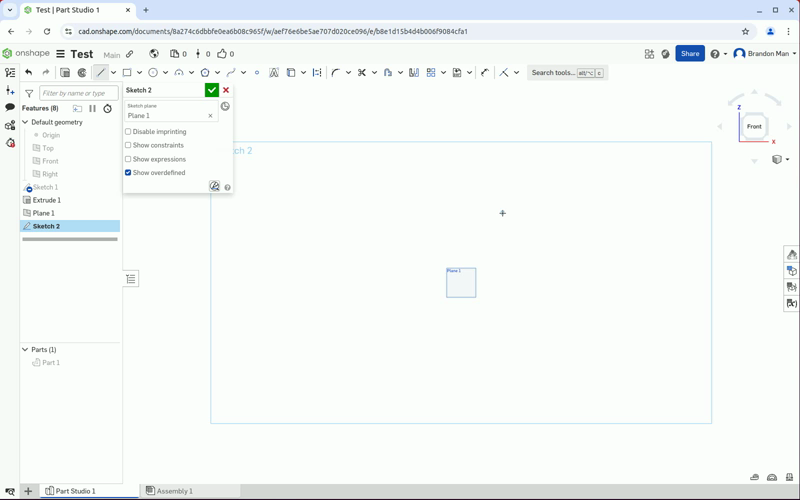
key_down(shift)
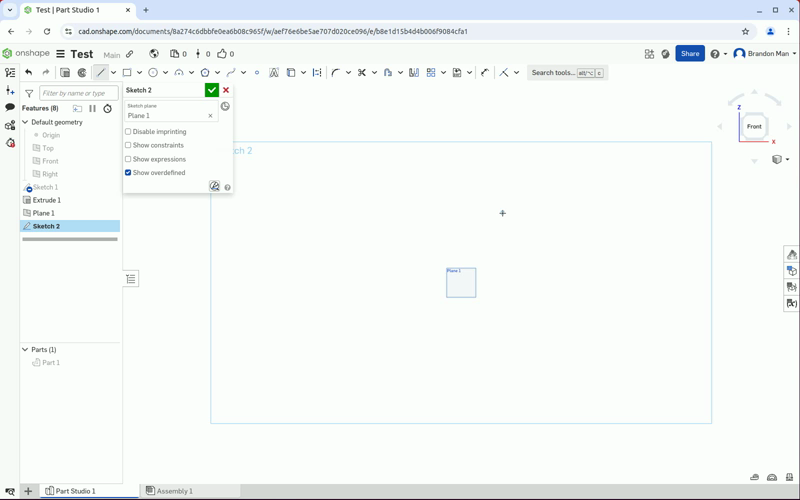
mouse_move(573, 283)
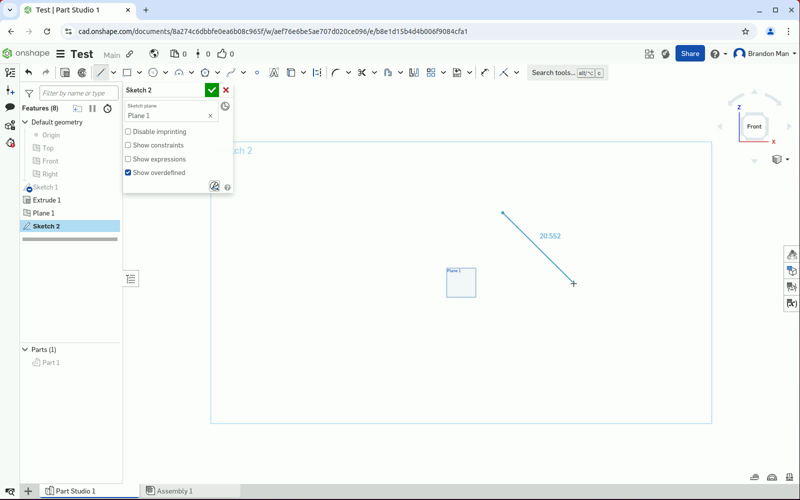
click(573, 283)
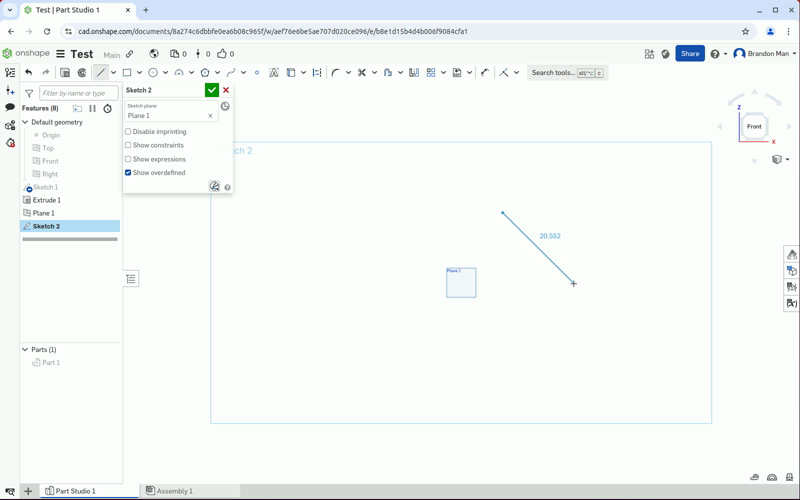
key_up(shift)
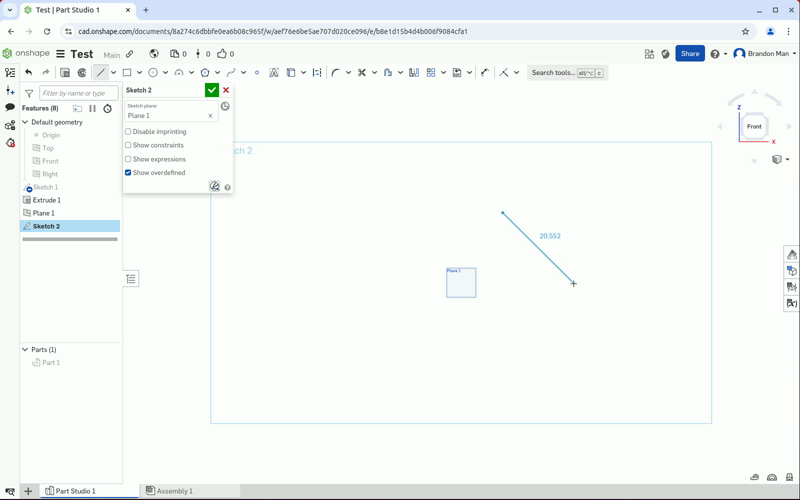
key_down(shift)
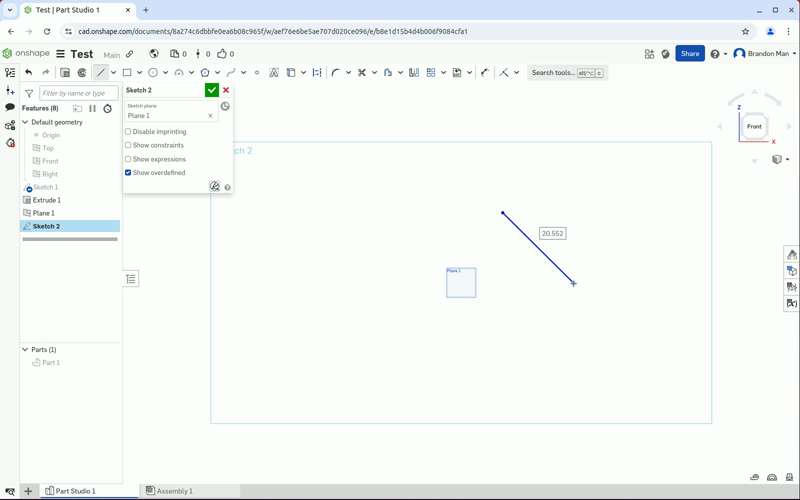
mouse_move(573, 212)
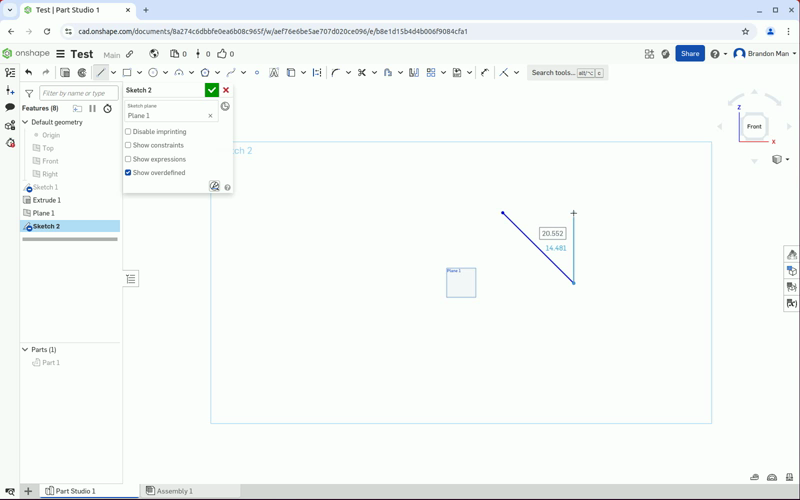
click(573, 212)
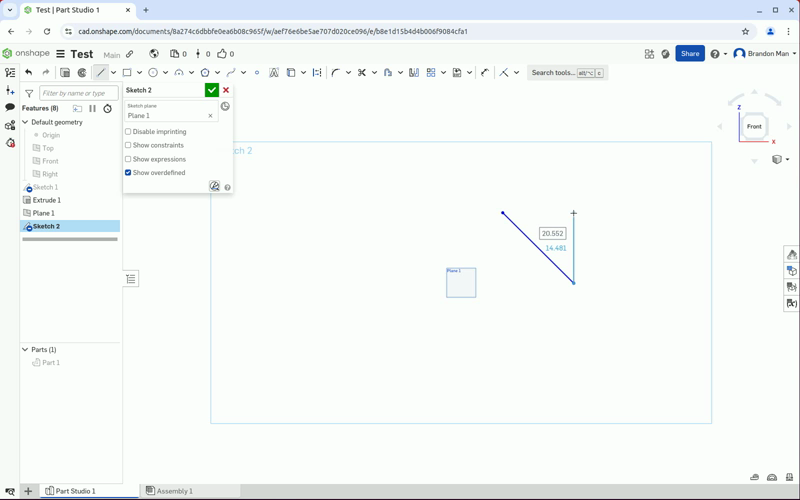
key_up(shift)
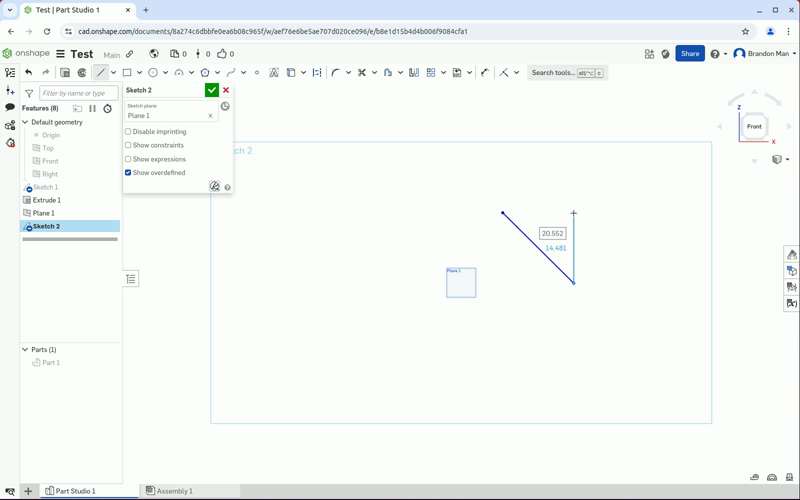
key_down(shift)
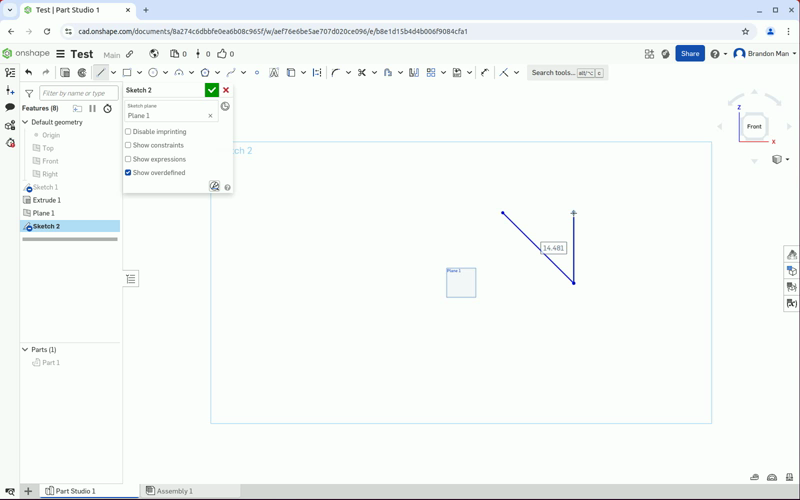
mouse_move(502, 212)
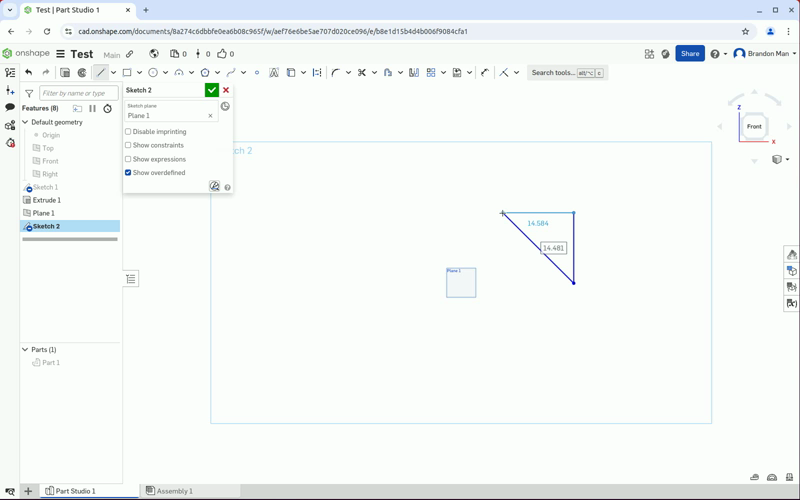
key_up(shift)
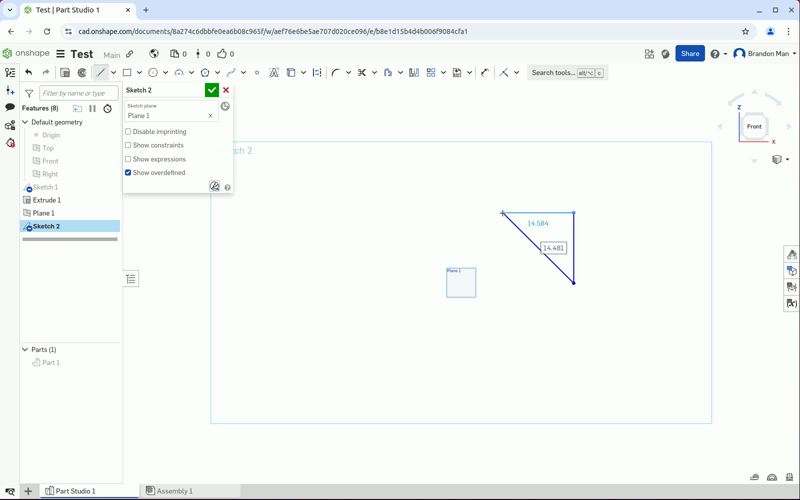
click(502, 212)
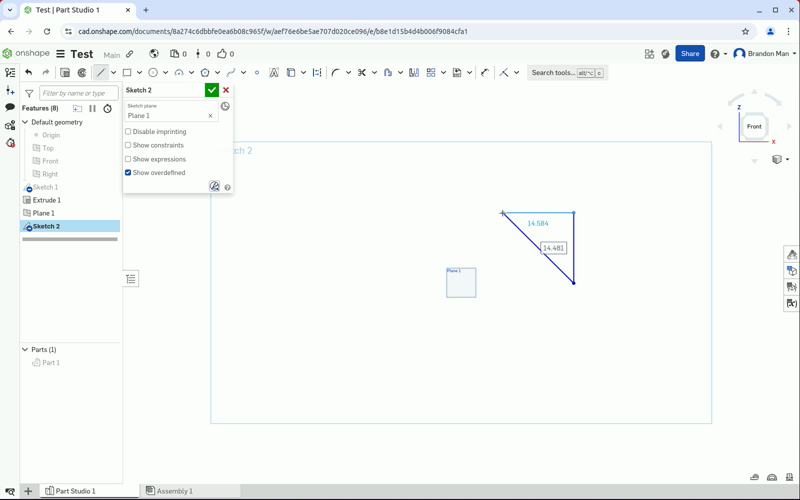
key(esc)
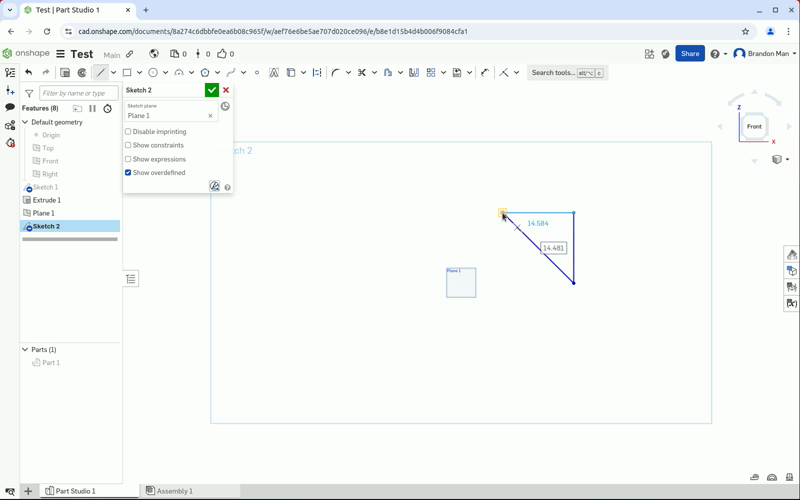
mouse_move(570, 251)
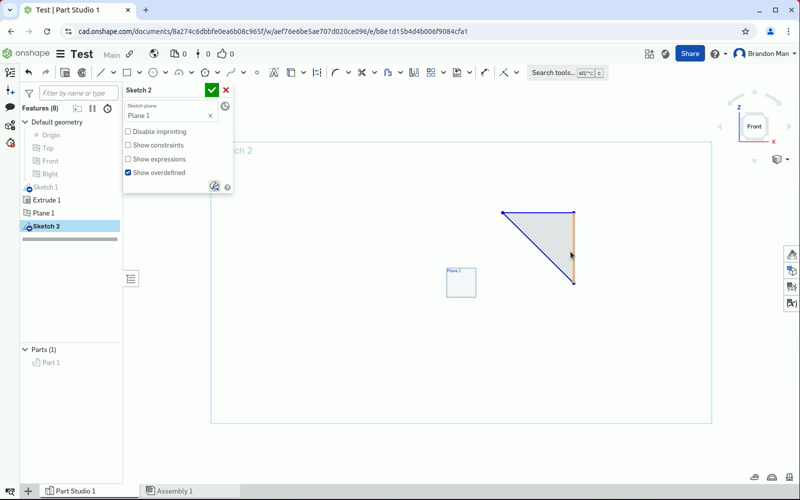
click(570, 251)
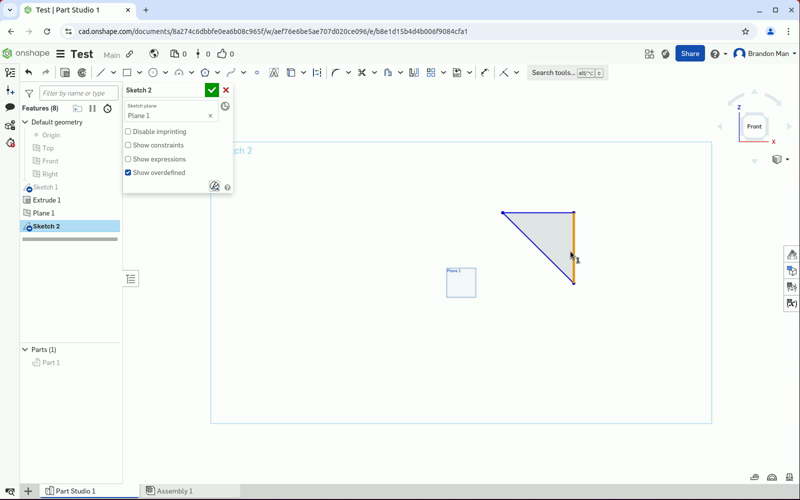
mouse_move(73, 352)
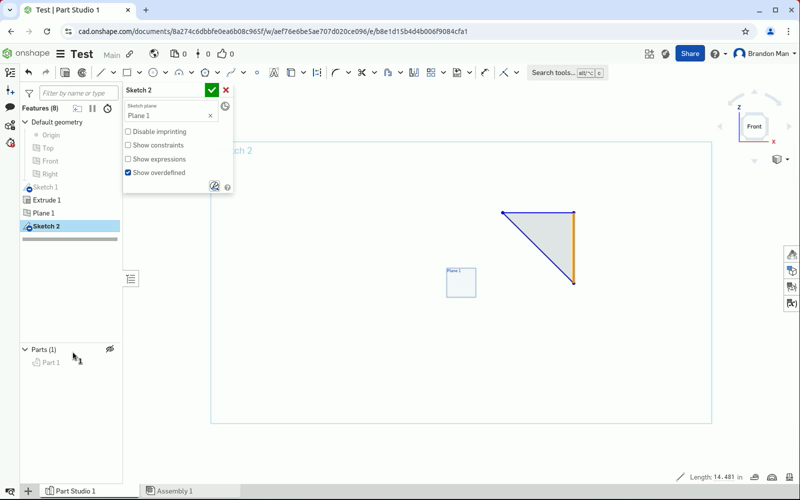
key(shift+y)
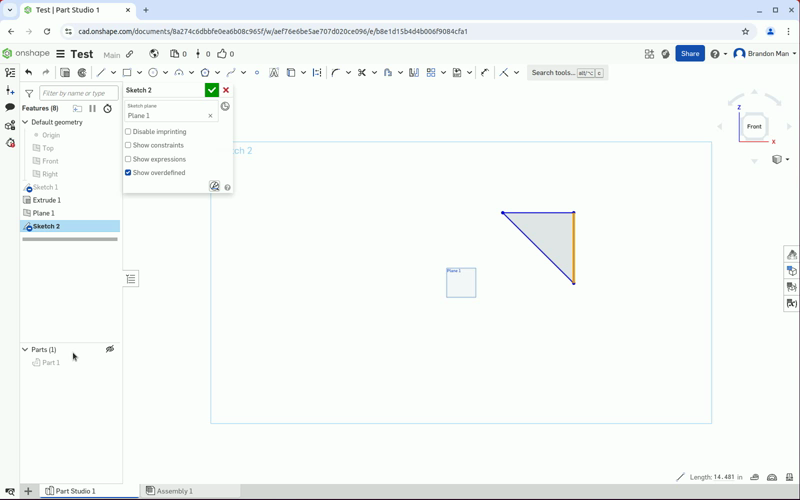
key(shift+e)
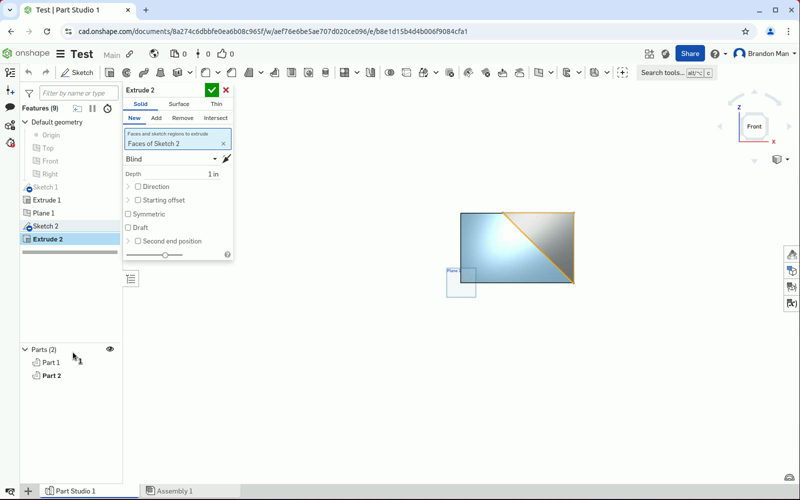
mouse_move(143, 106)
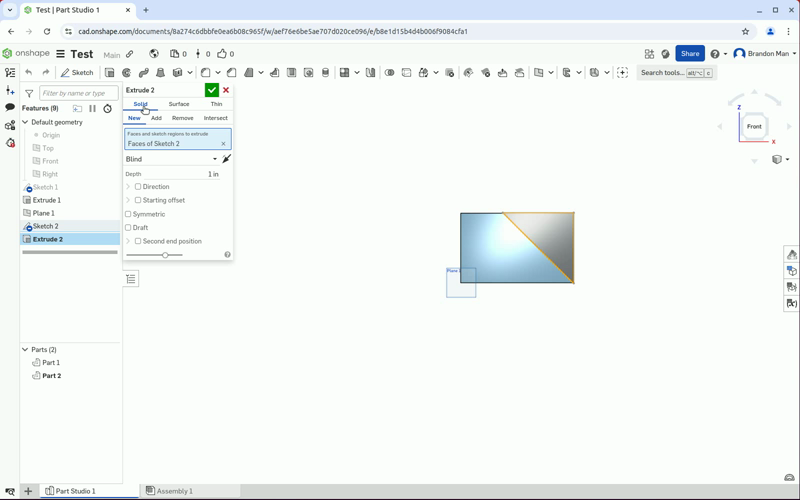
click(143, 106)
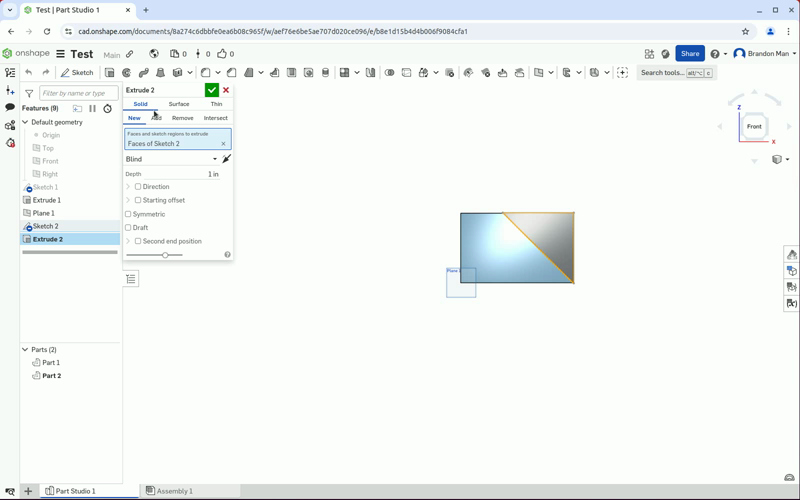
mouse_move(186, 120)
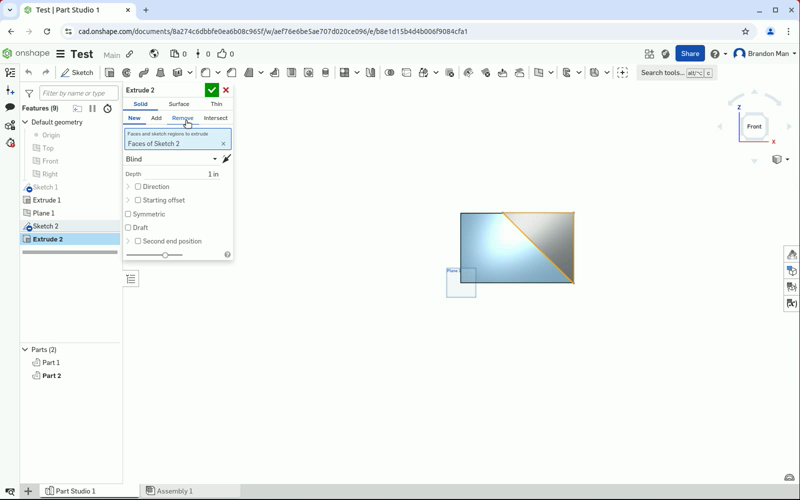
click(186, 120)
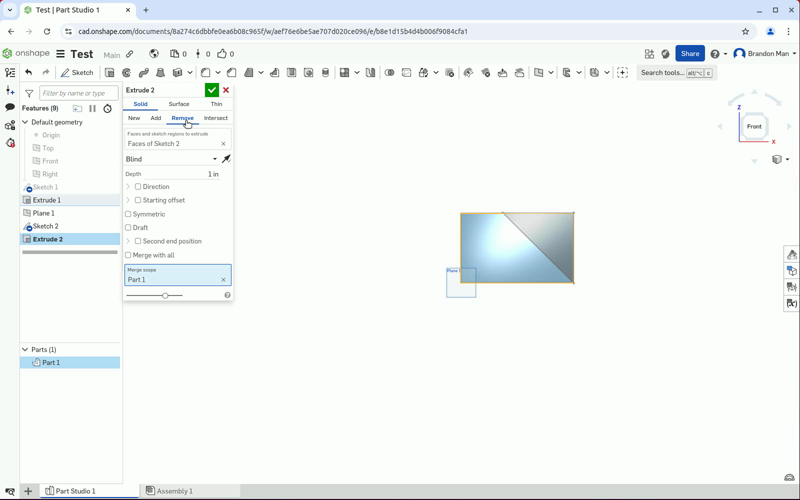
key(tab, 4)
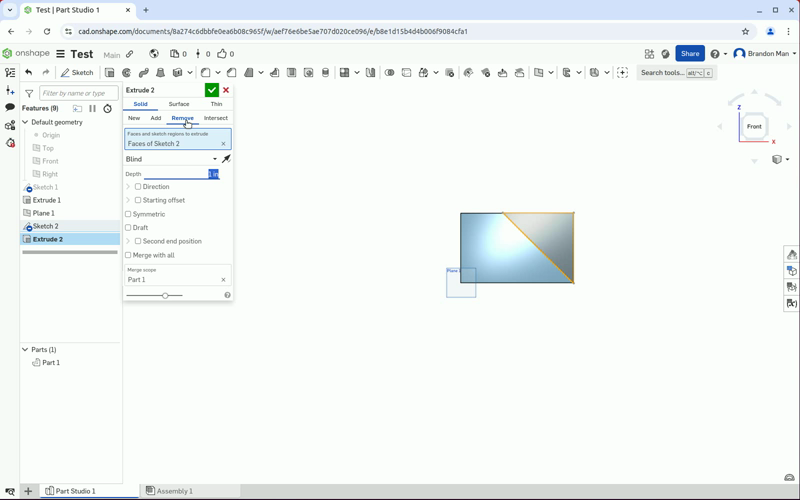
text(5.777)
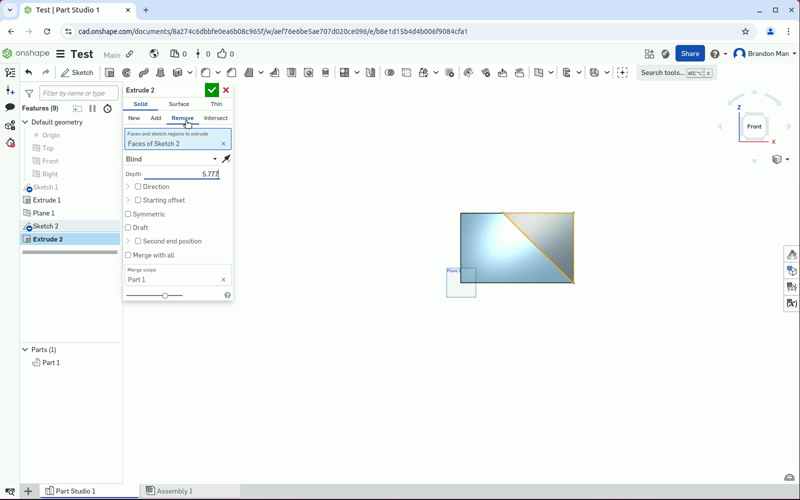
key(tab, 6)
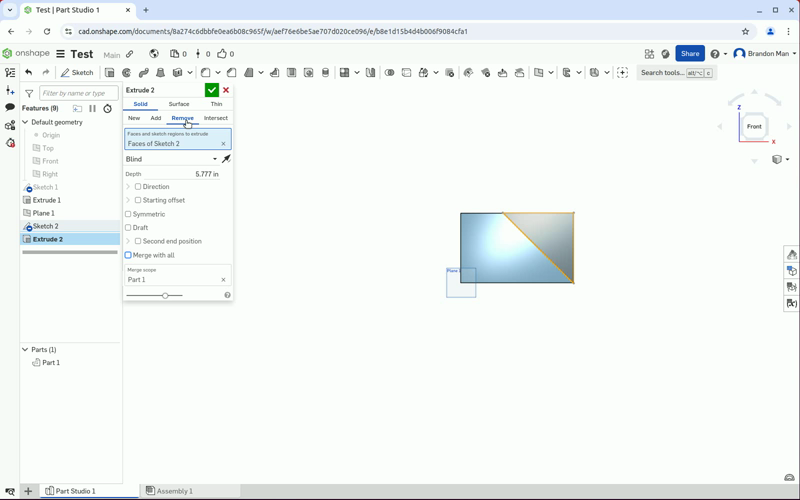
key(space)
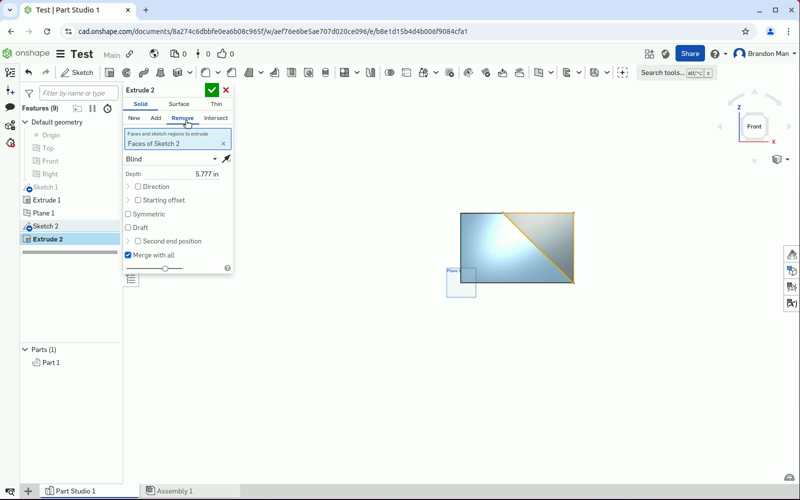
key(enter)
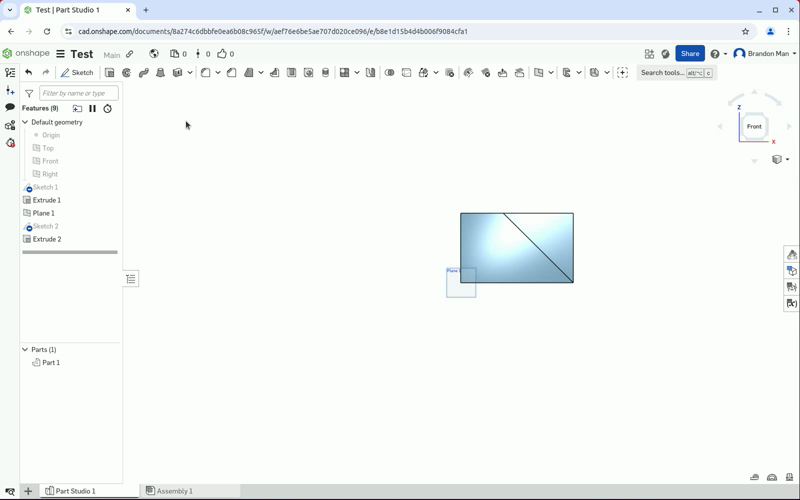
key(shift+h)
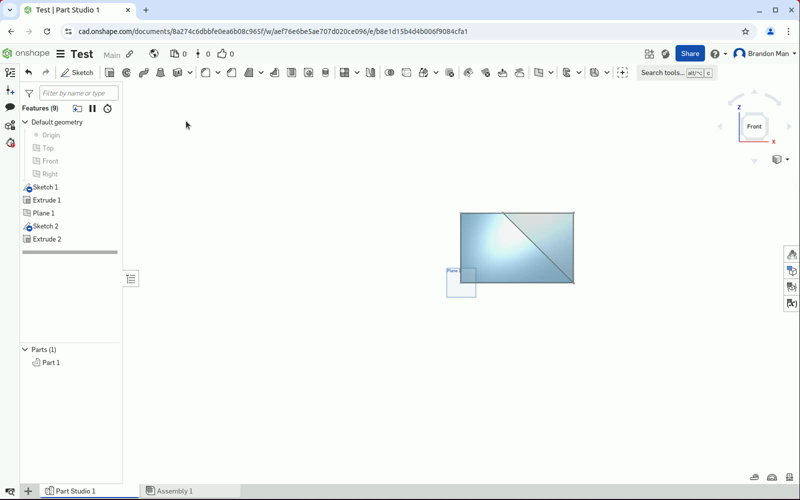
key(shift+h)
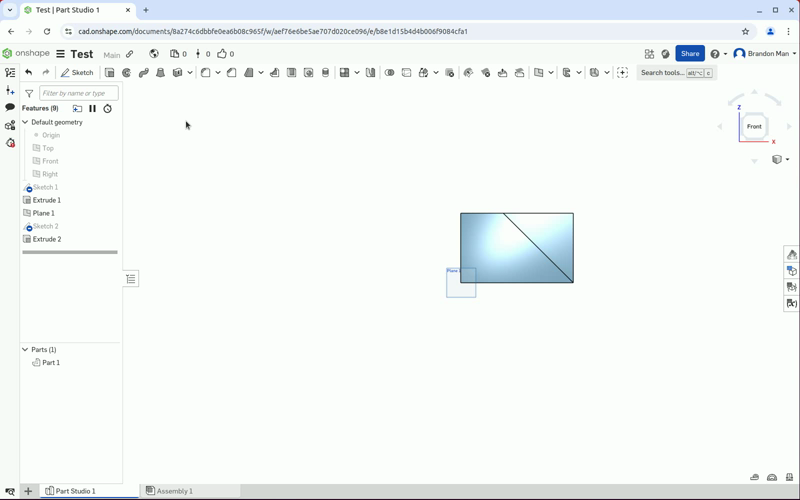
mouse_move(73, 189)
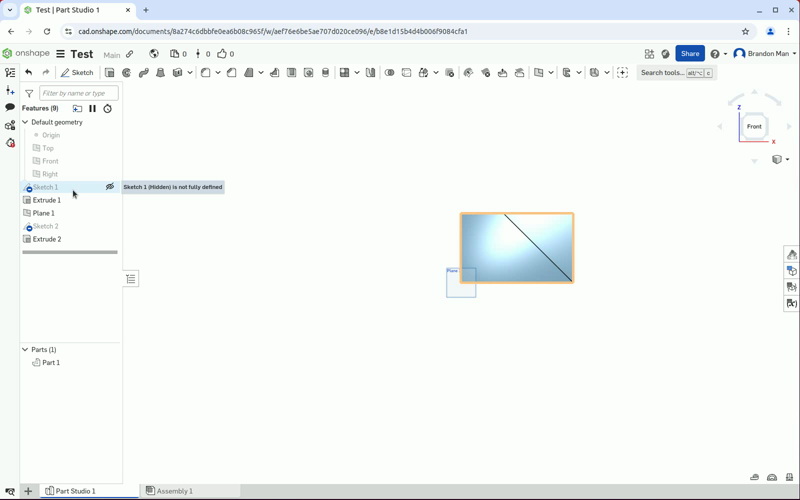
click(73, 189)
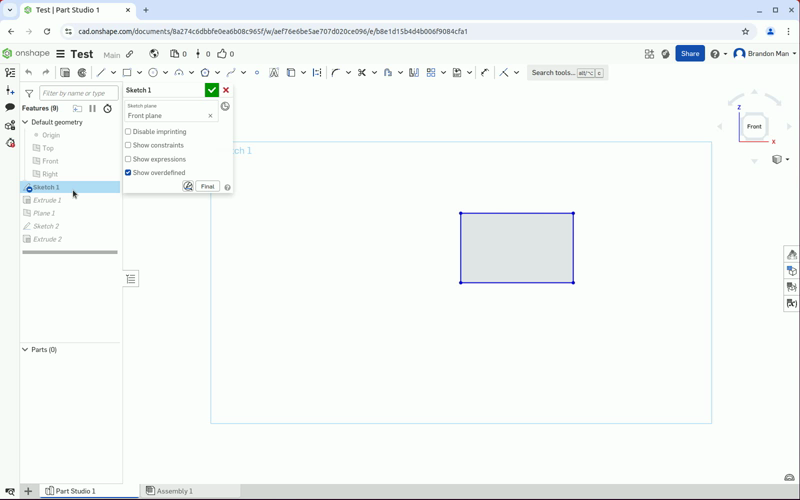
mouse_move(229, 92)
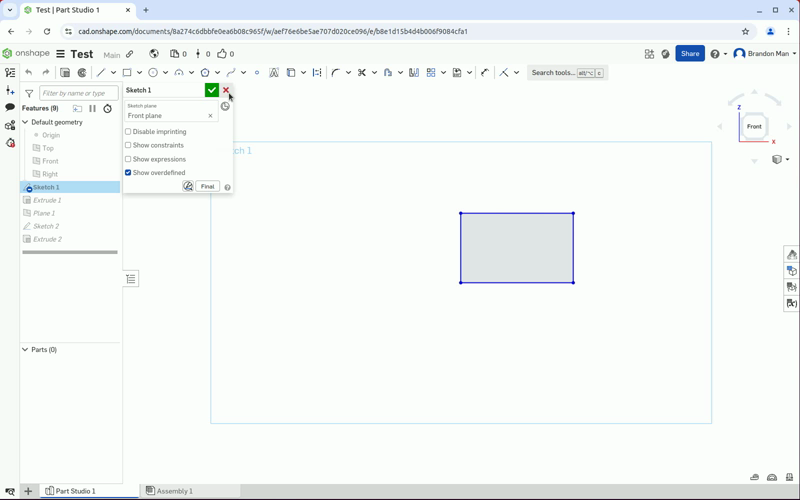
click(229, 92)
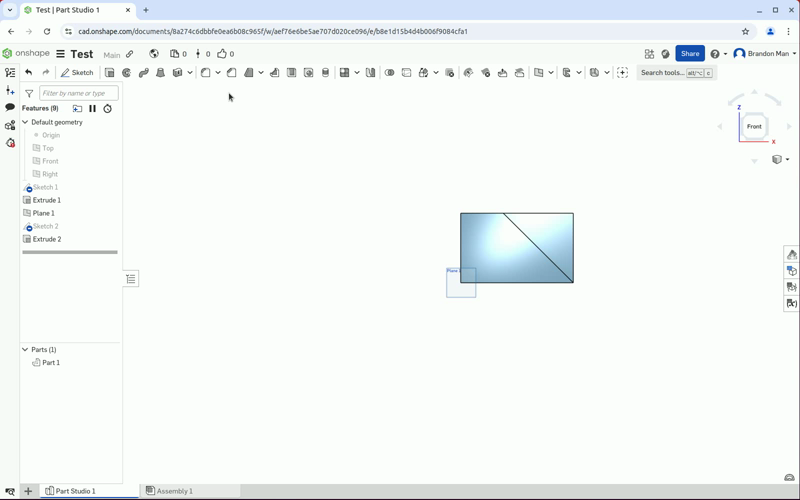
mouse_move(541, 75)
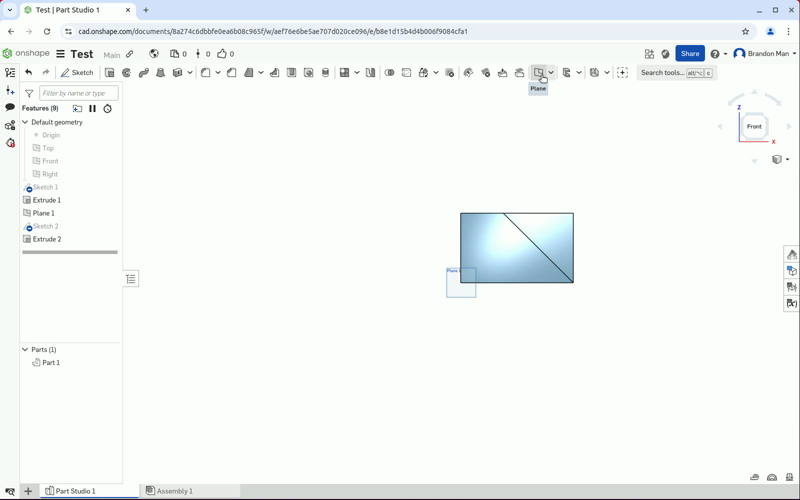
click(541, 75)
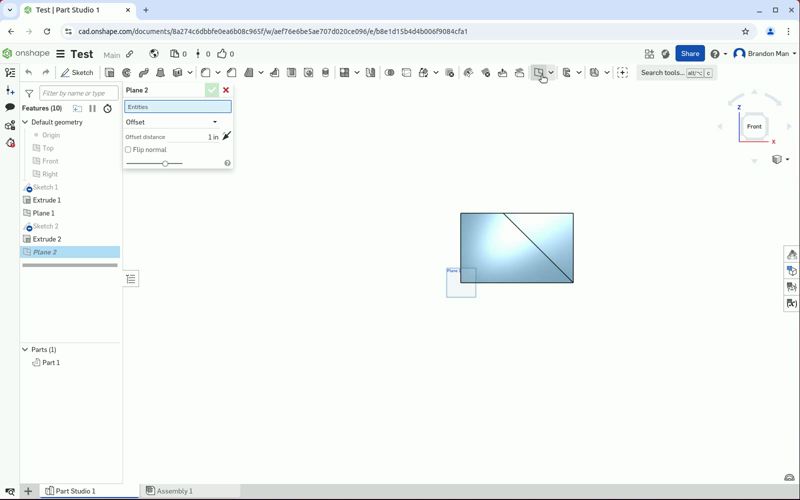
mouse_move(73, 163)
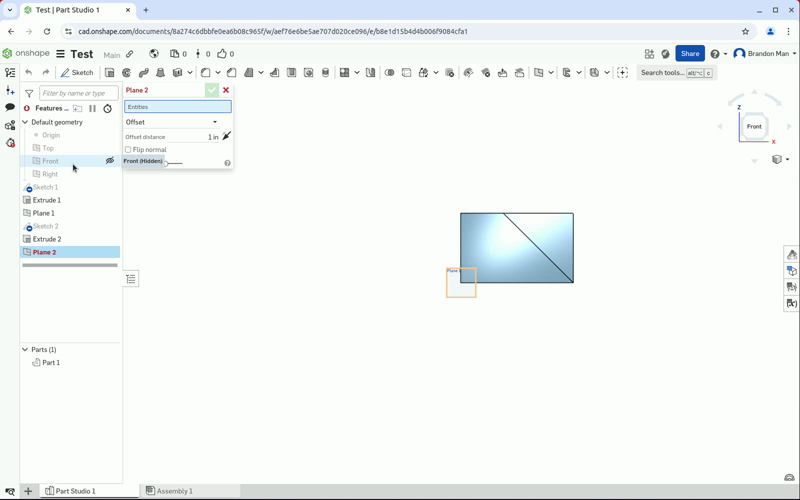
click(73, 163)
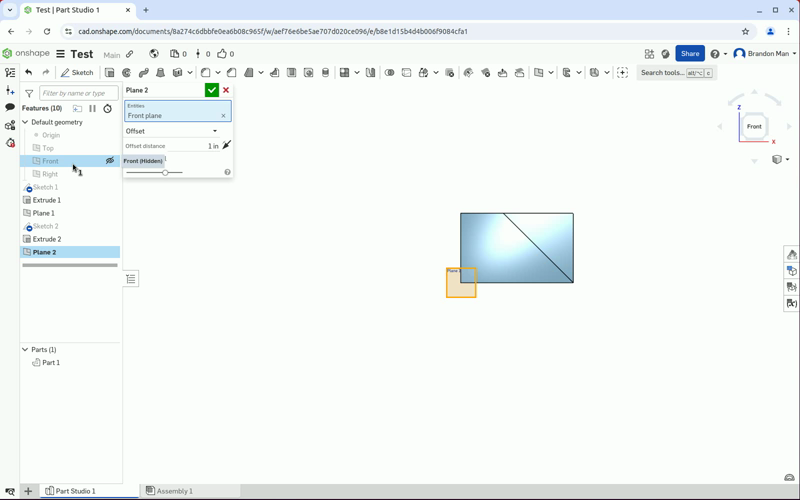
key(tab, 2)
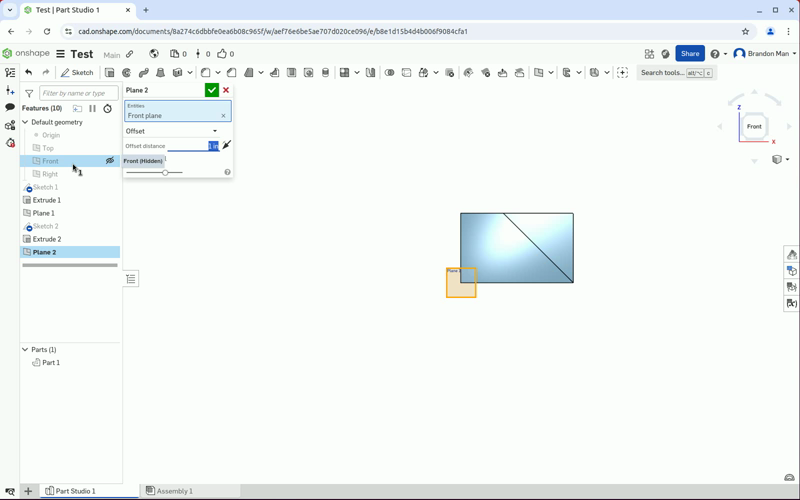
text(8.658)
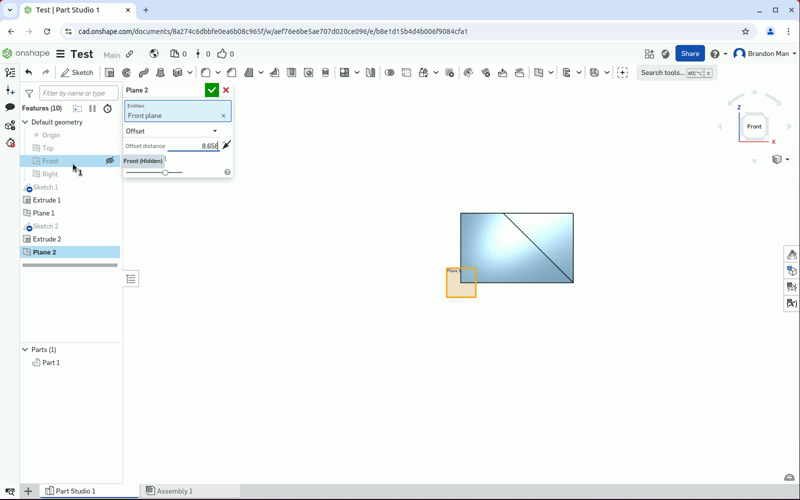
key(enter, 2)
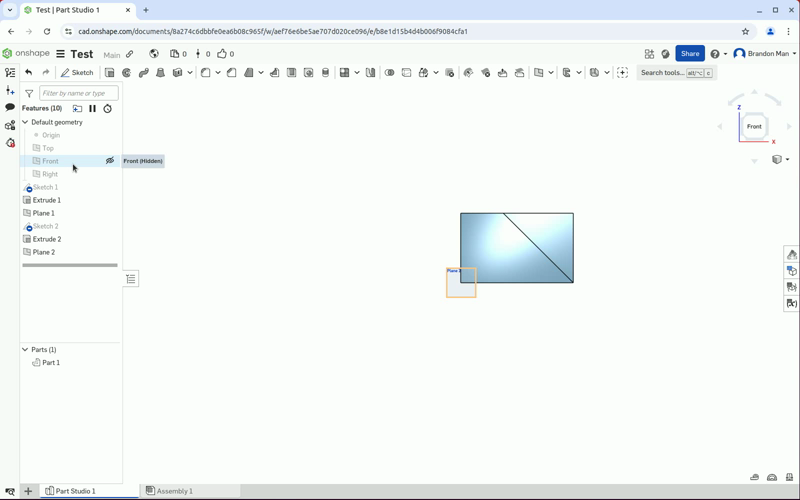
key(shift+s)
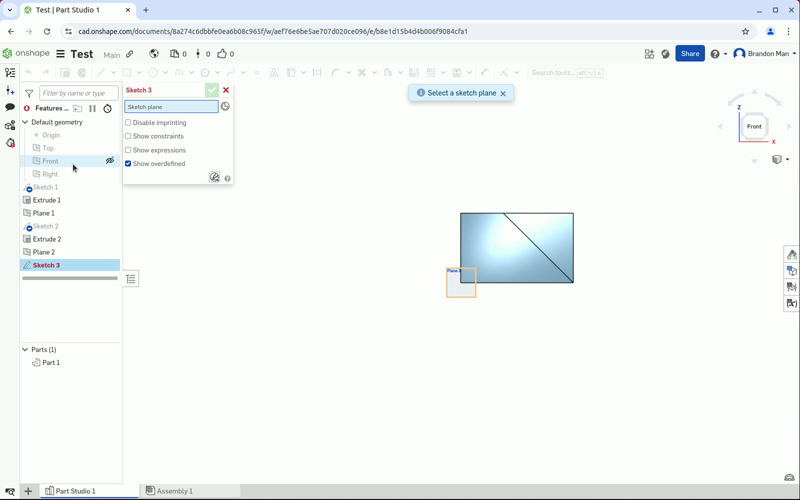
mouse_move(73, 254)
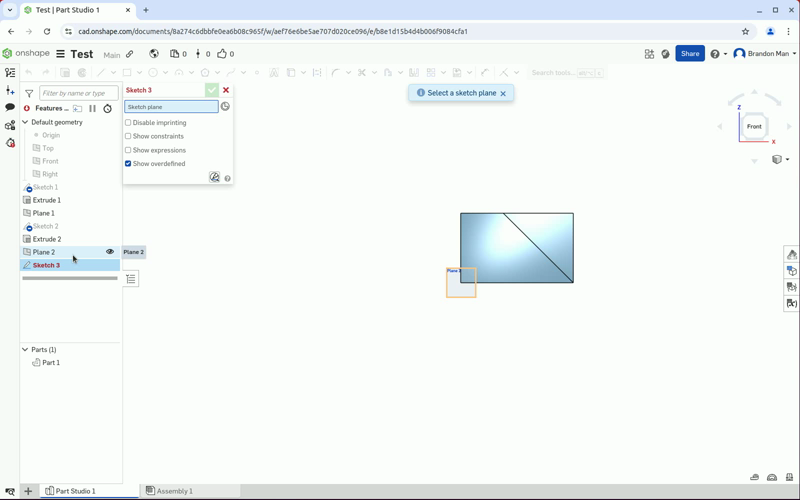
click(73, 254)
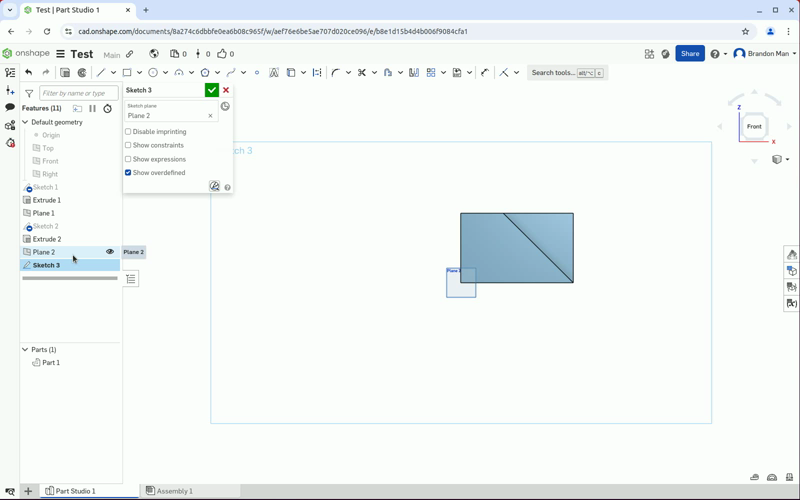
mouse_move(73, 352)
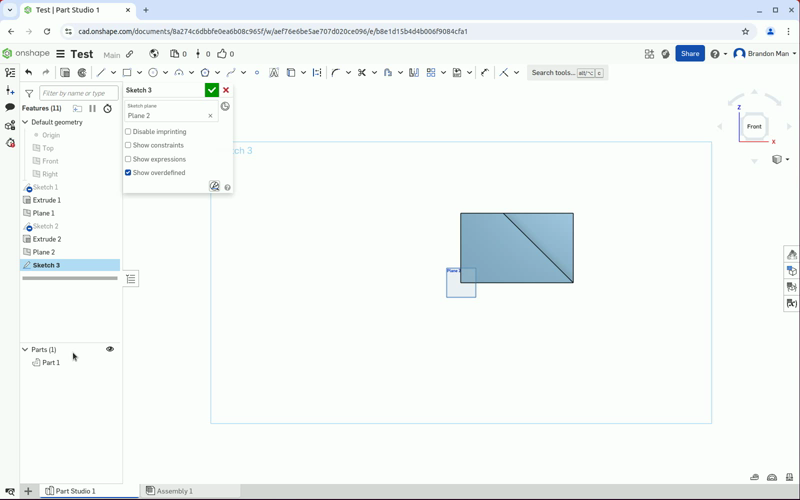
key(y)
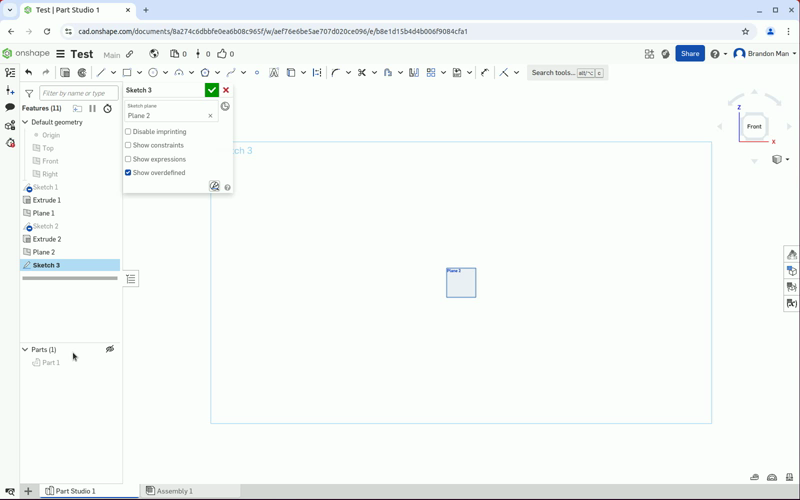
key(l)
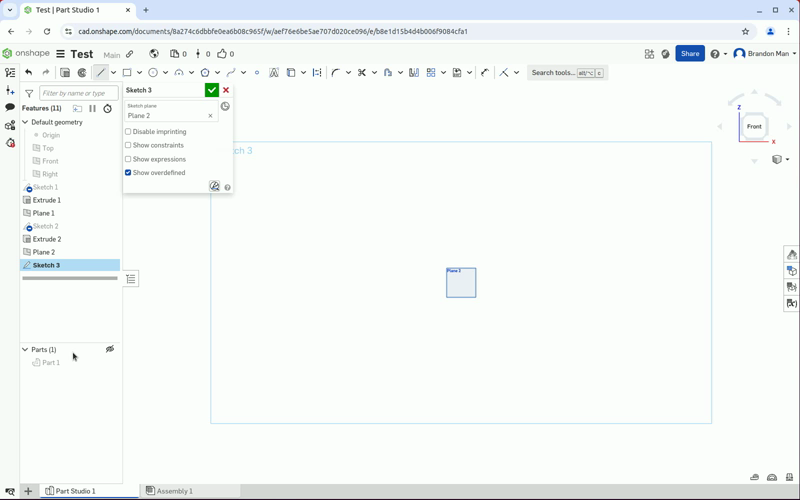
key_down(shift)
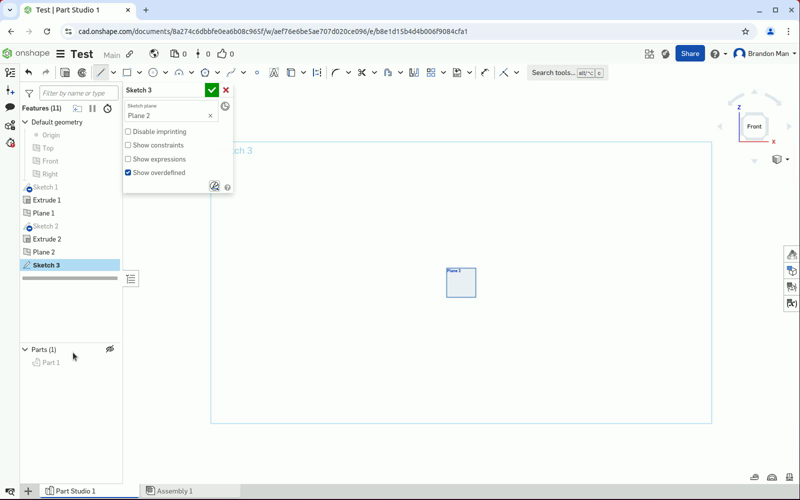
mouse_move(502, 212)
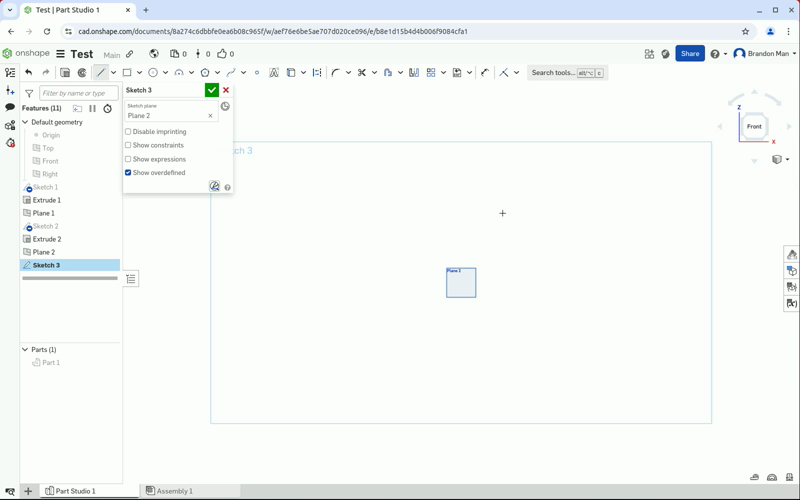
click(502, 212)
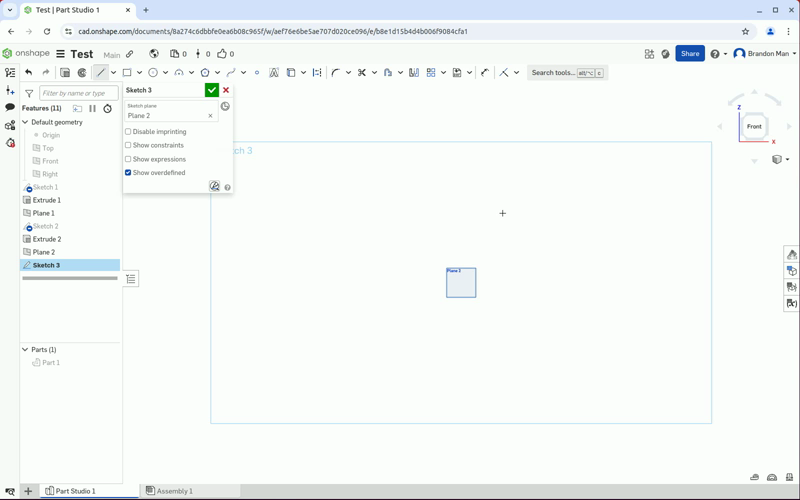
key_up(shift)
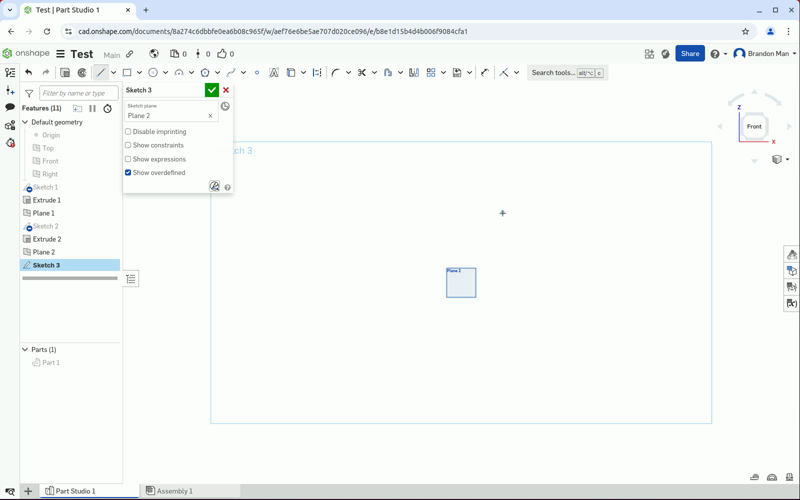
key_down(shift)
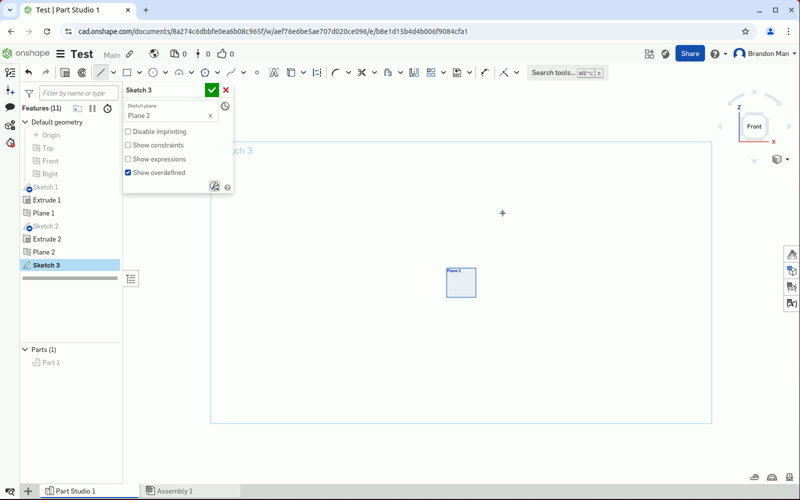
mouse_move(532, 212)
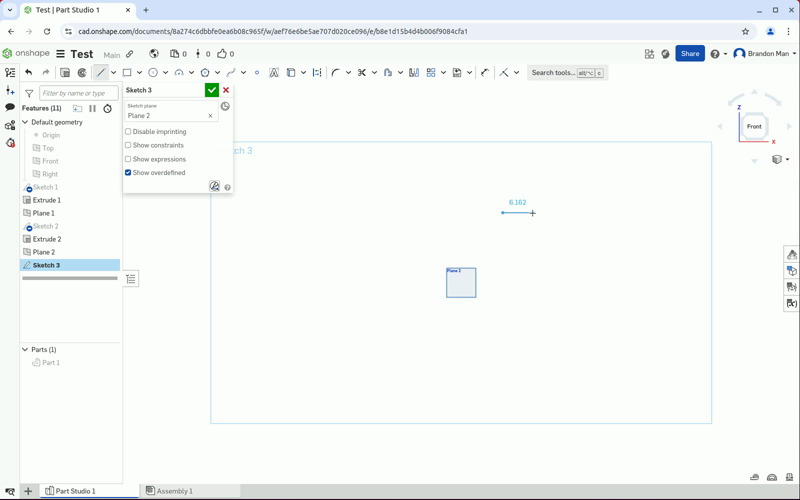
mouse_move(531, 240)
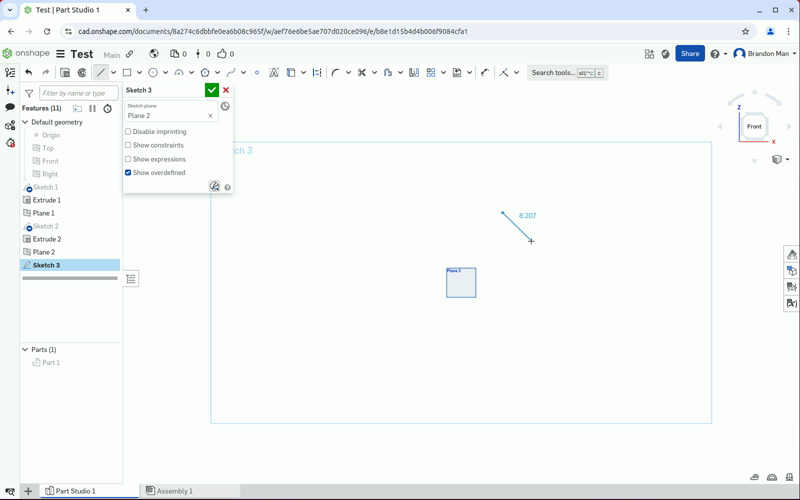
click(531, 240)
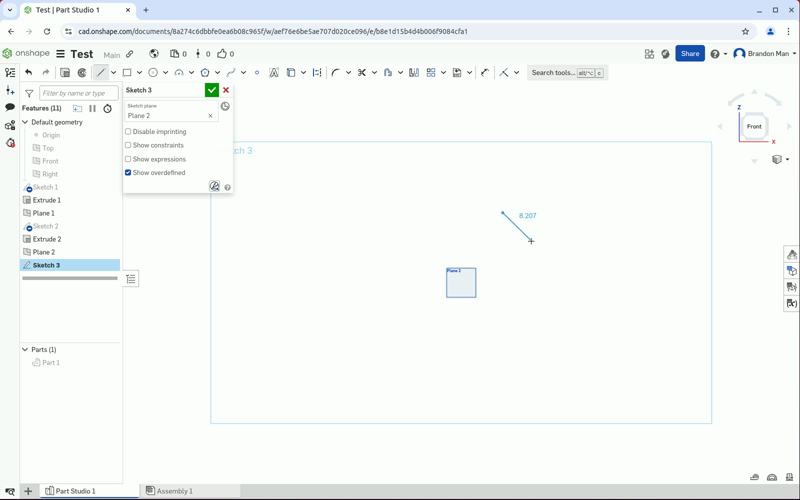
key_up(shift)
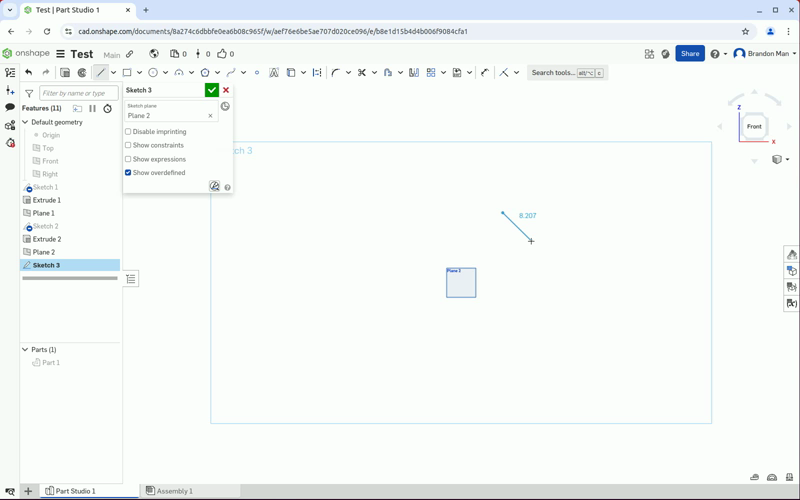
key_down(shift)
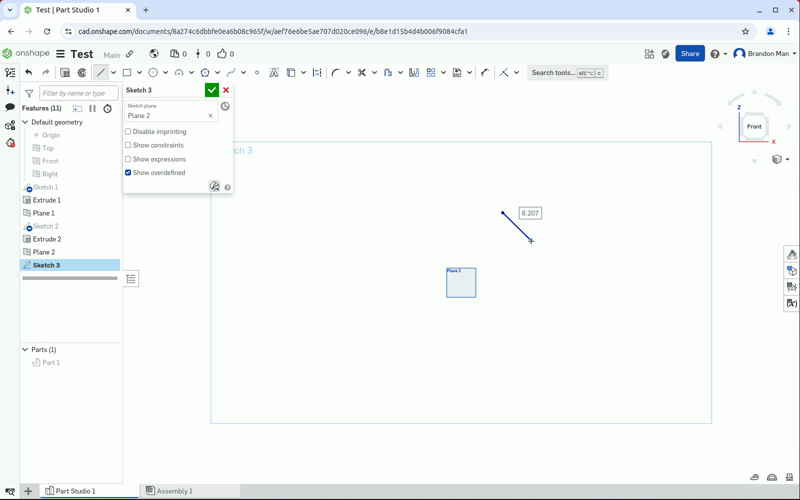
mouse_move(561, 240)
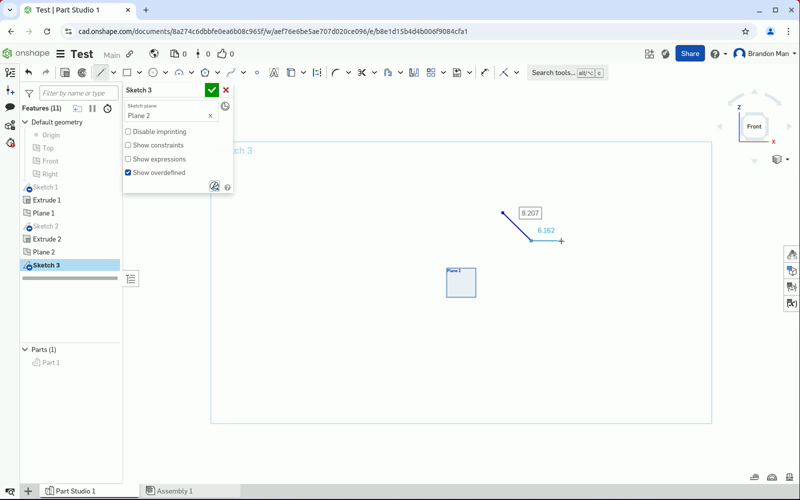
mouse_move(573, 240)
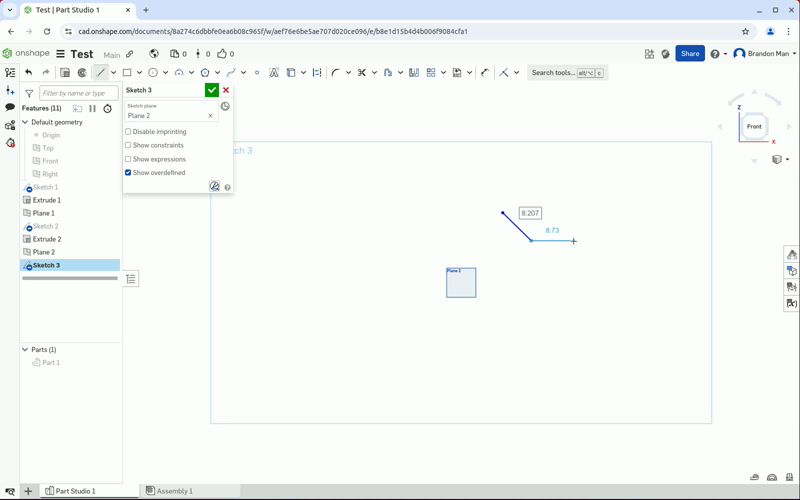
click(573, 240)
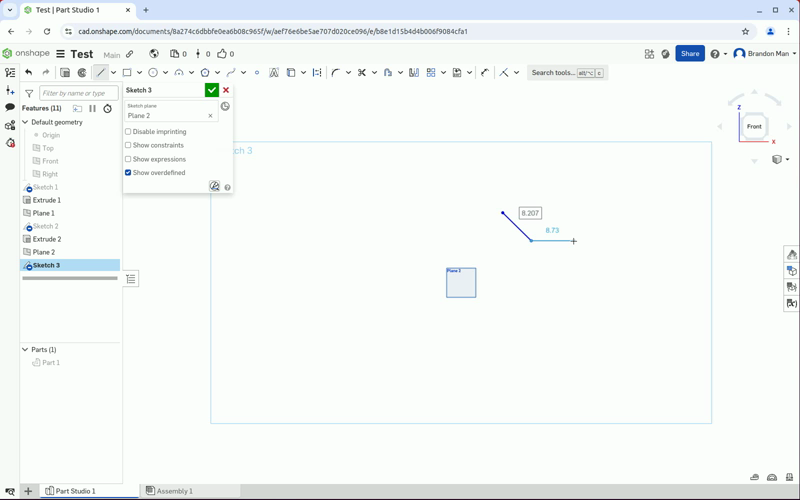
key_up(shift)
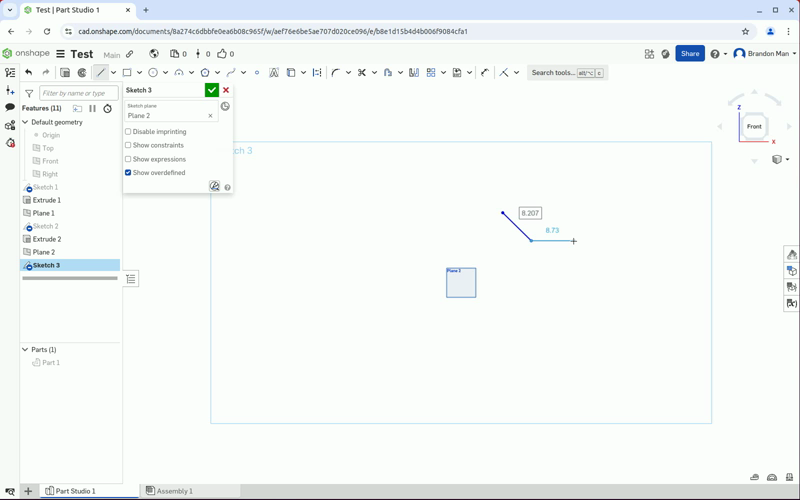
key_down(shift)
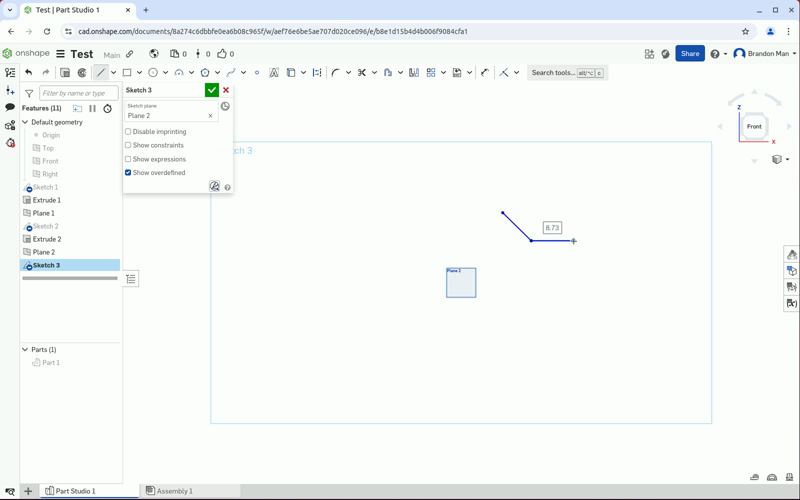
mouse_move(589, 240)
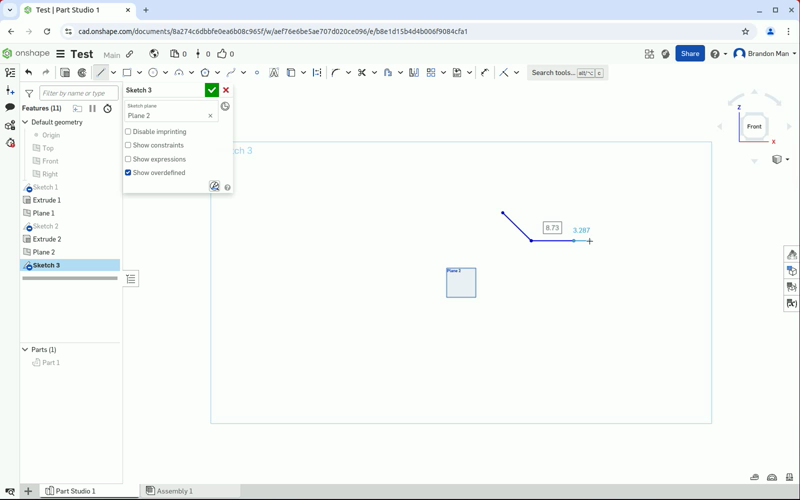
mouse_move(573, 212)
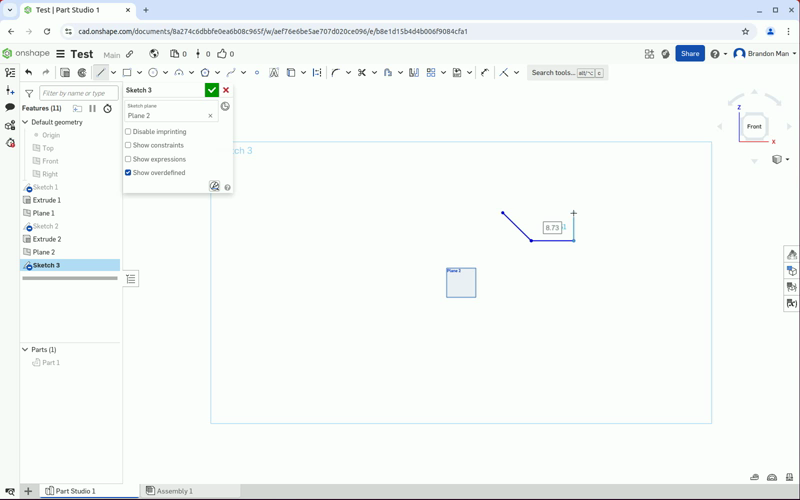
click(573, 212)
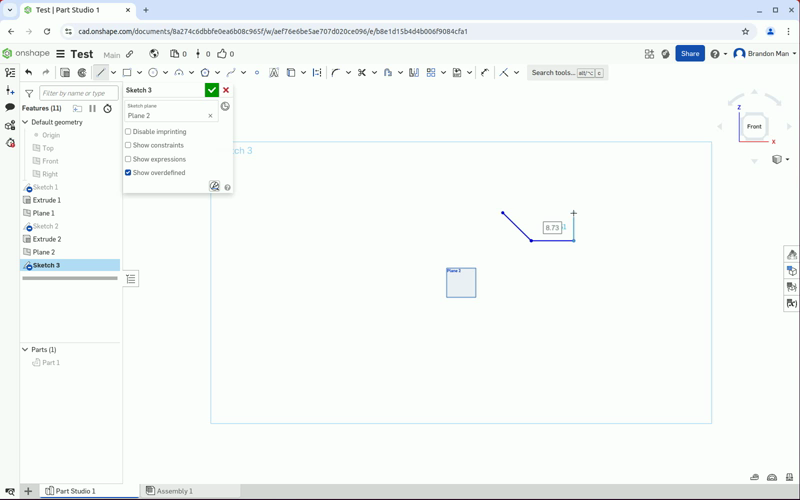
key_up(shift)
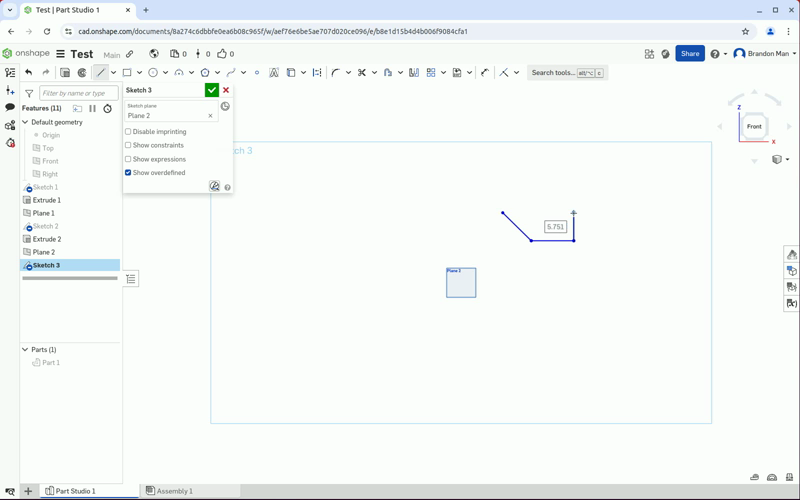
key_down(shift)
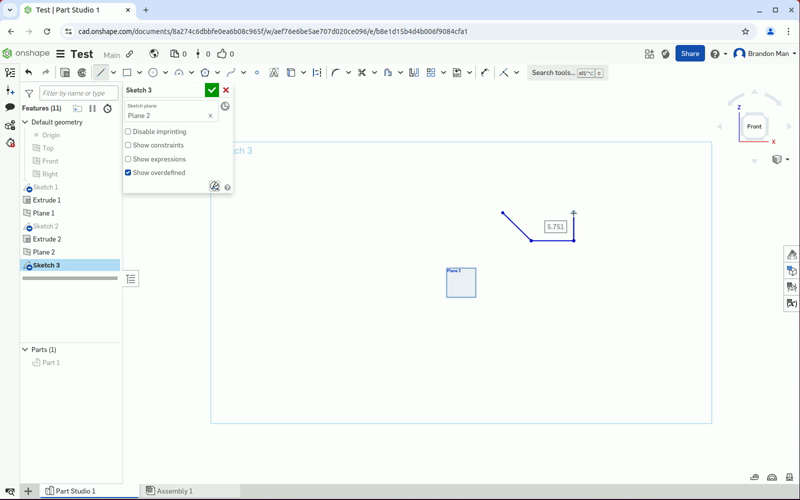
mouse_move(502, 212)
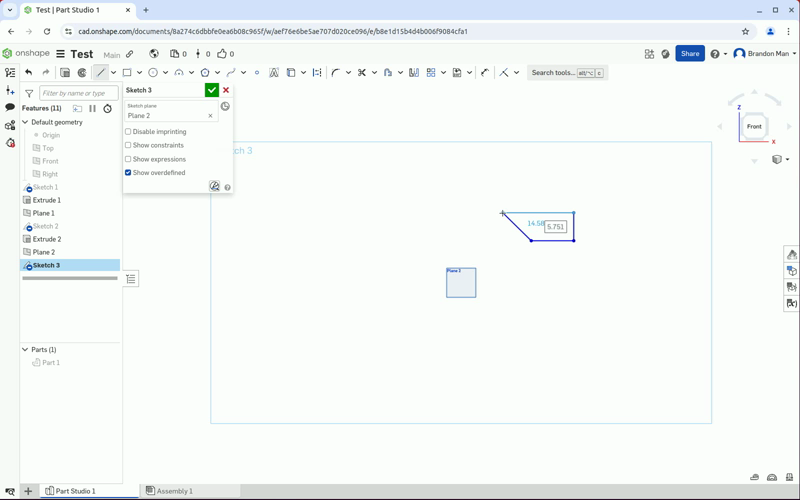
key_up(shift)
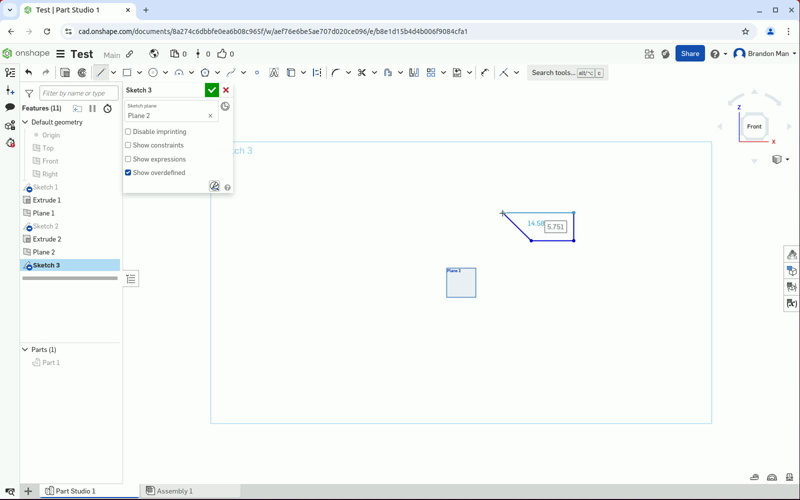
click(502, 212)
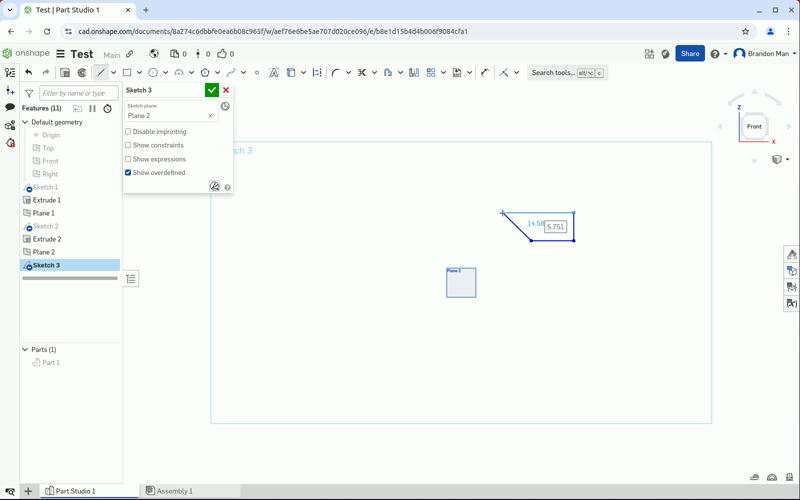
key(esc)
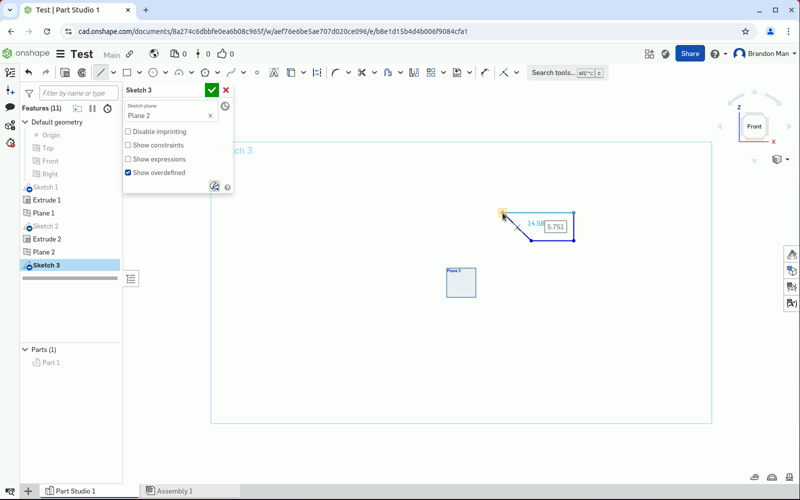
mouse_move(554, 215)
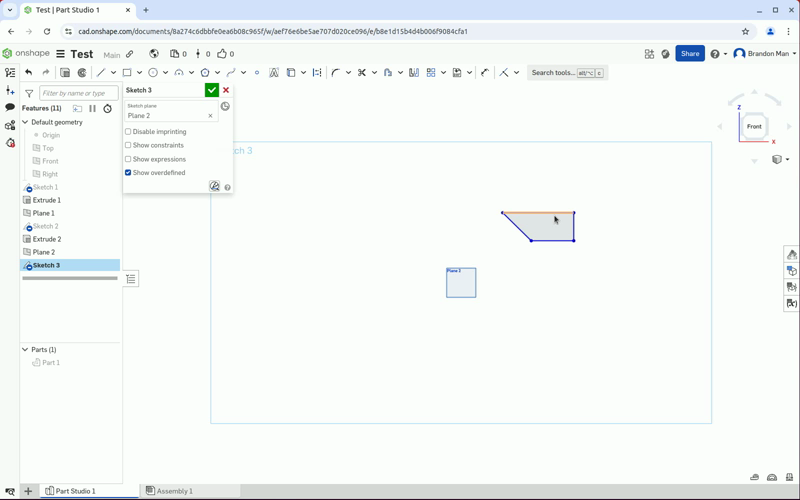
scroll(6)
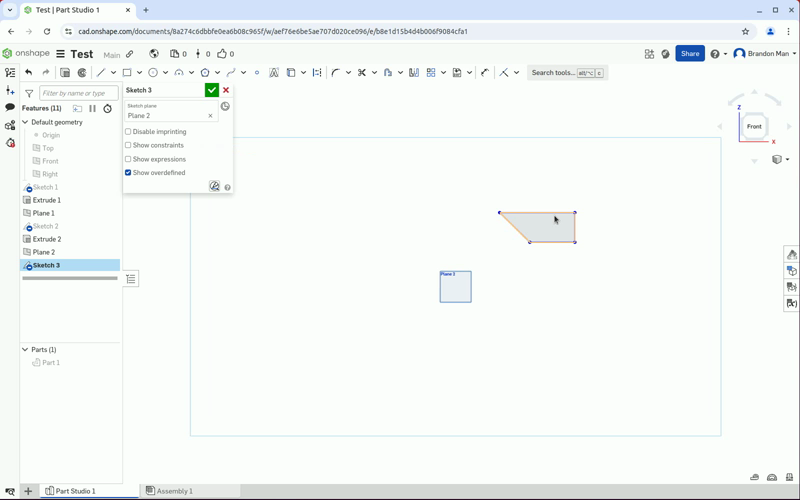
scroll(6)
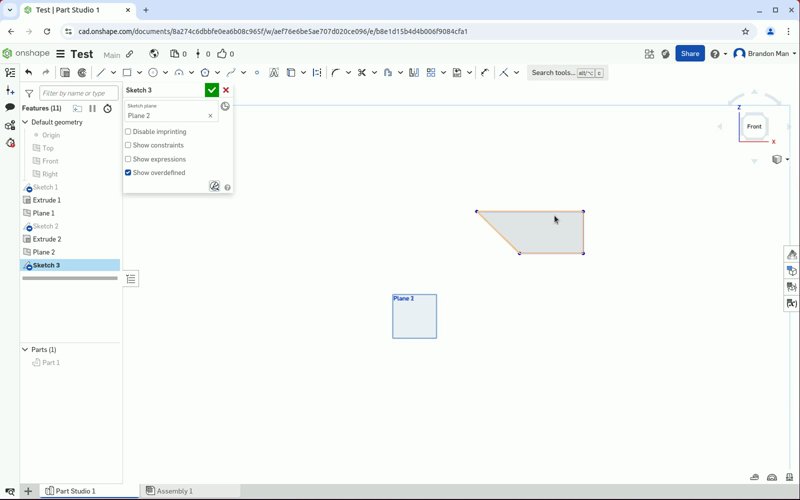
scroll(6)
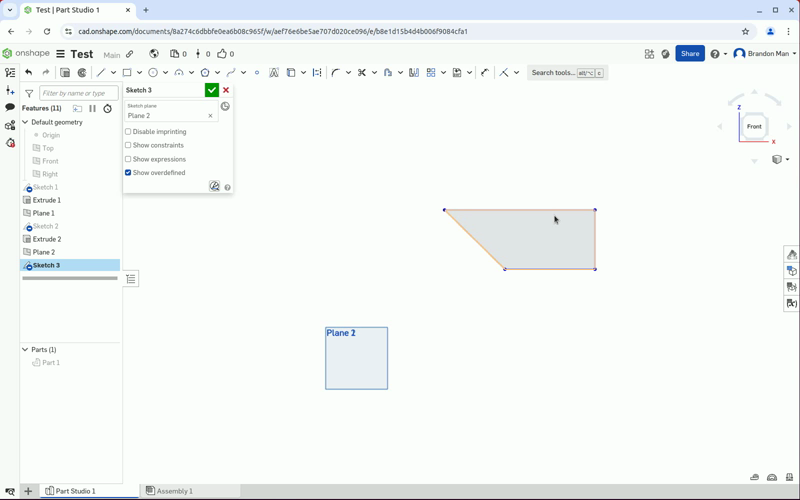
scroll(6)
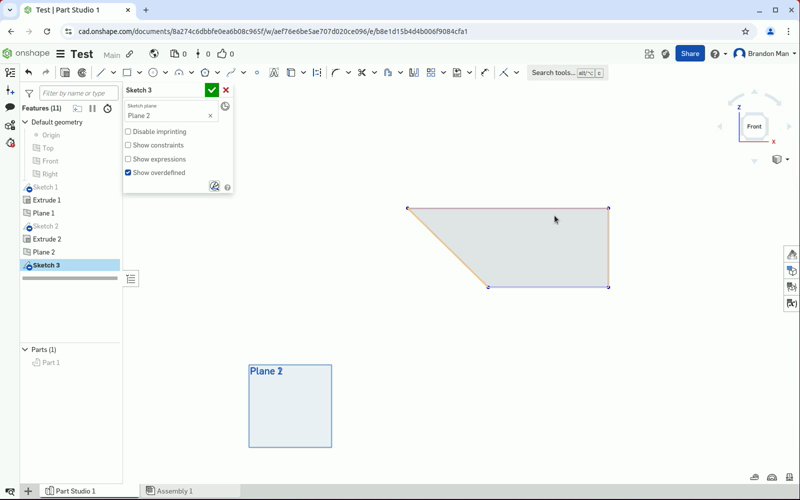
scroll(6)
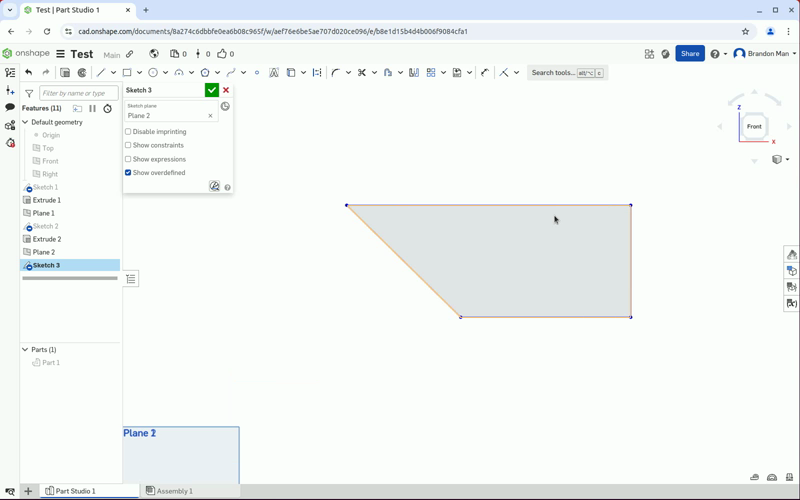
scroll(6)
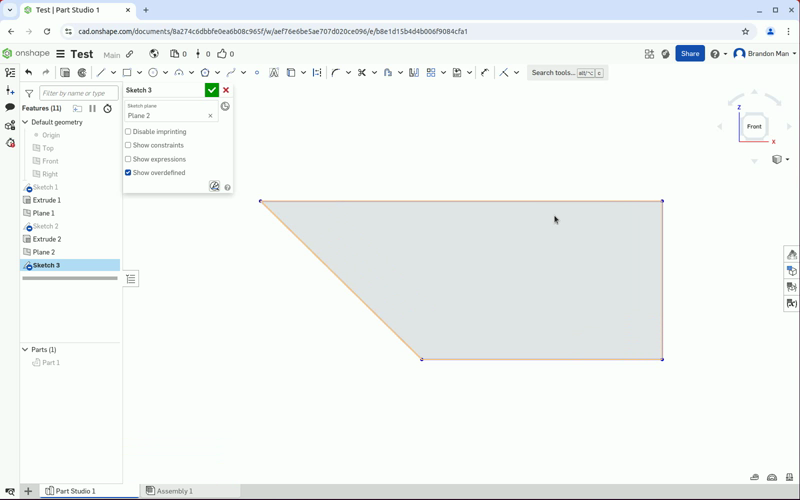
scroll(6)
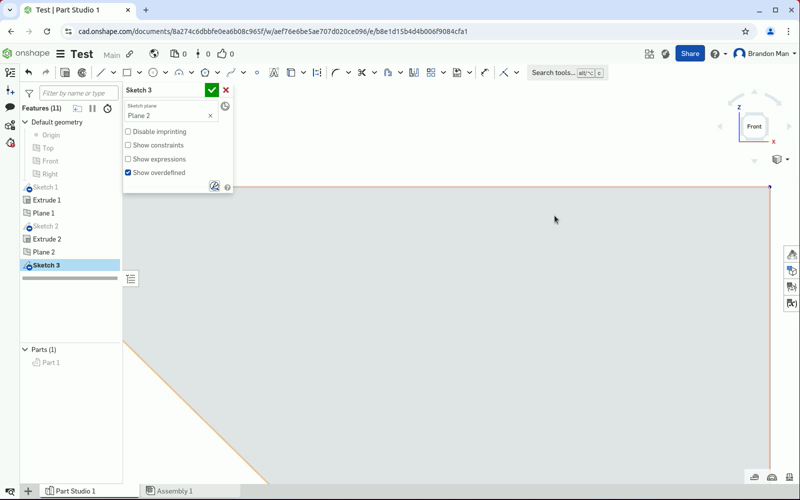
click(554, 215)
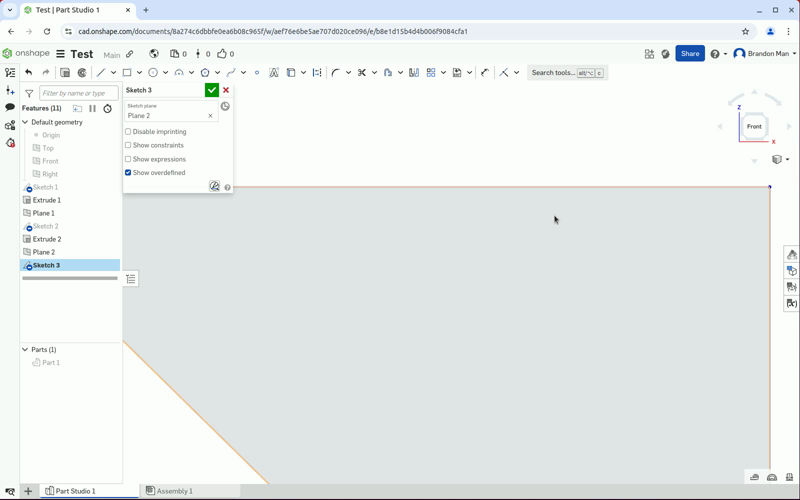
scroll(-6)
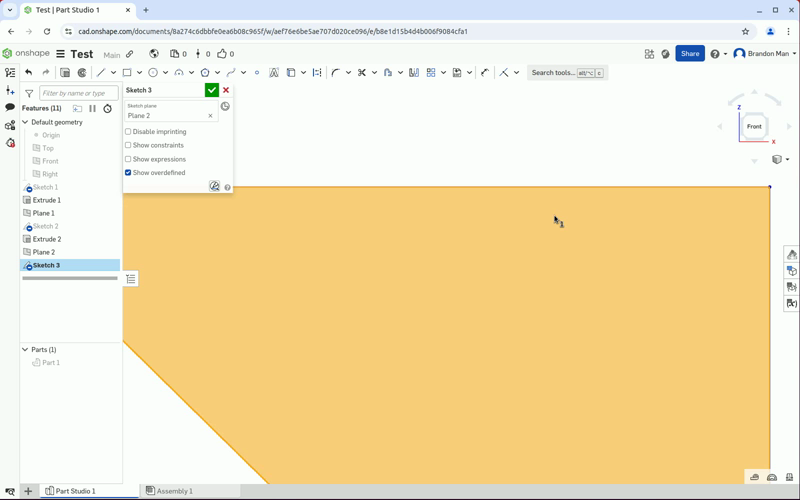
scroll(-6)
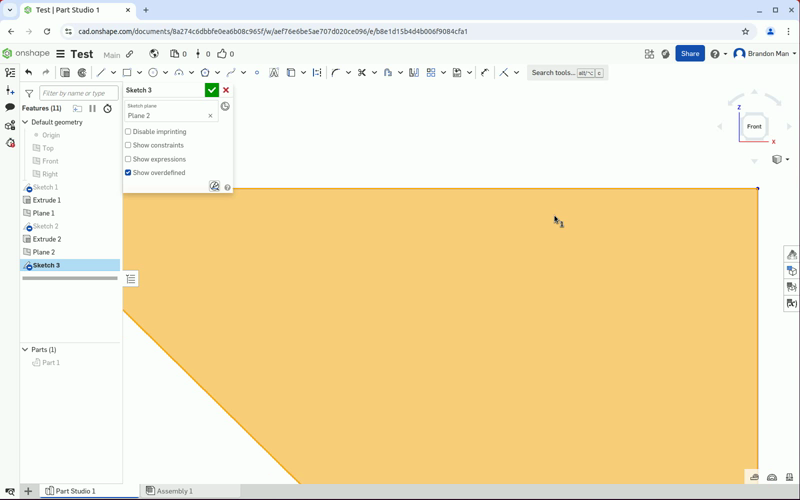
scroll(-6)
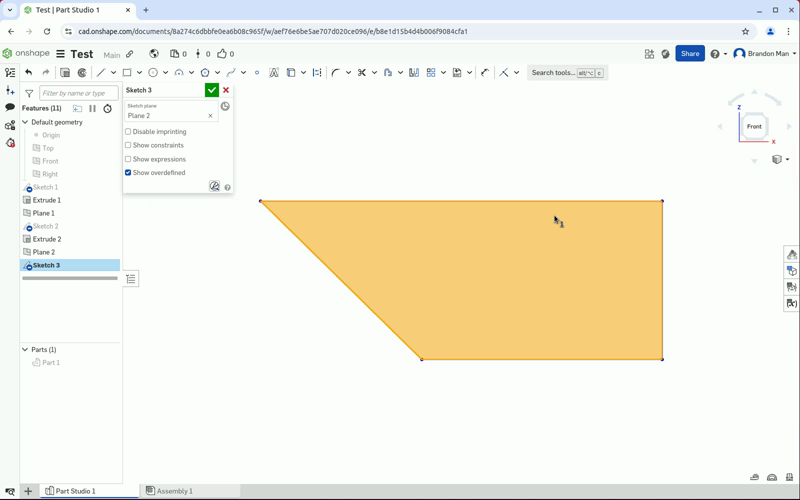
scroll(-6)
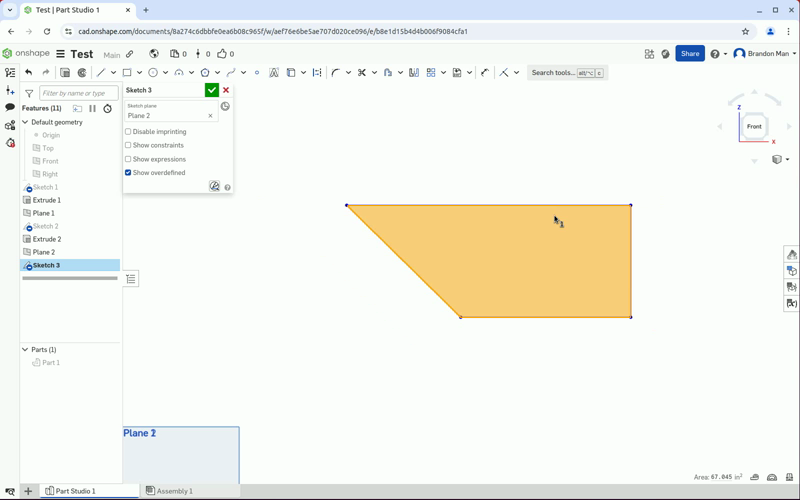
scroll(-6)
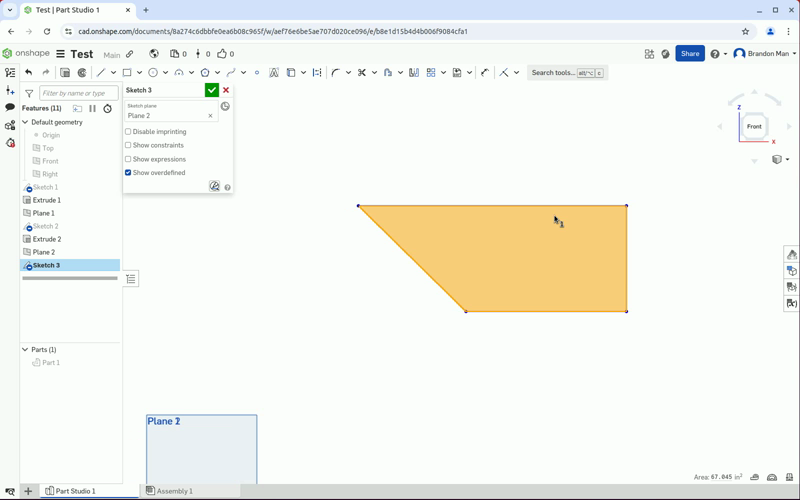
scroll(-6)
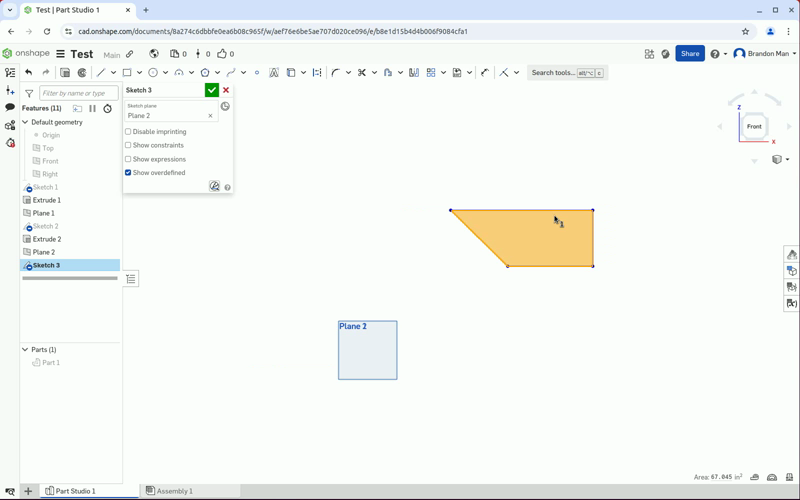
scroll(-6)
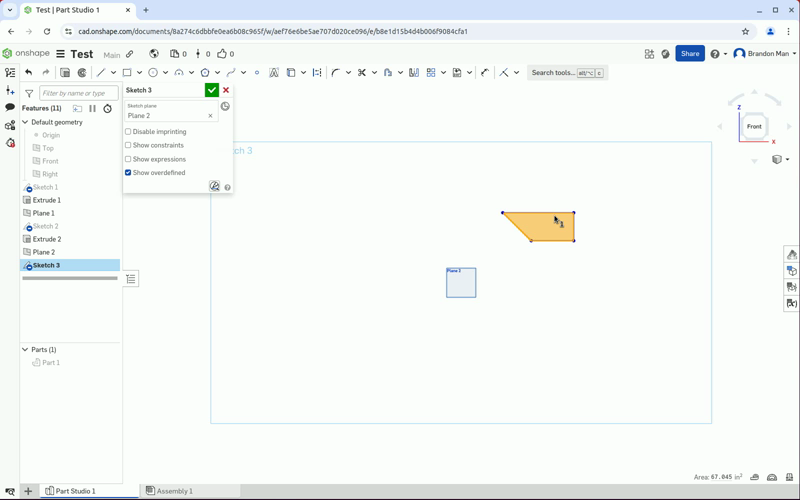
mouse_move(73, 352)
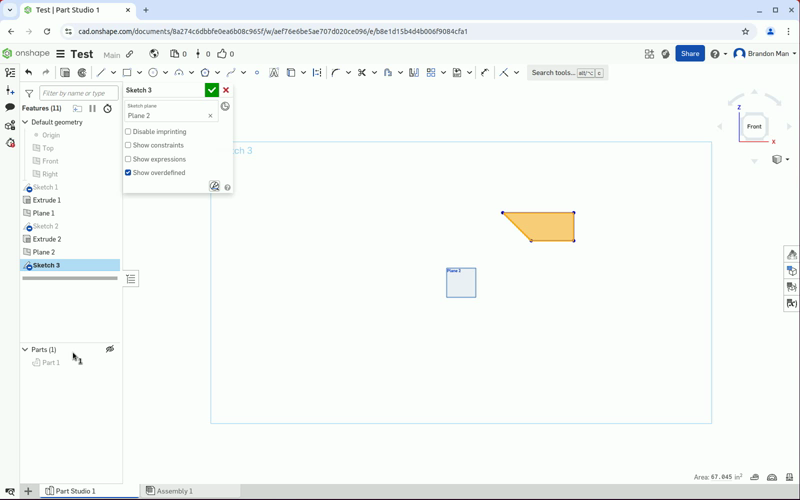
key(shift+y)
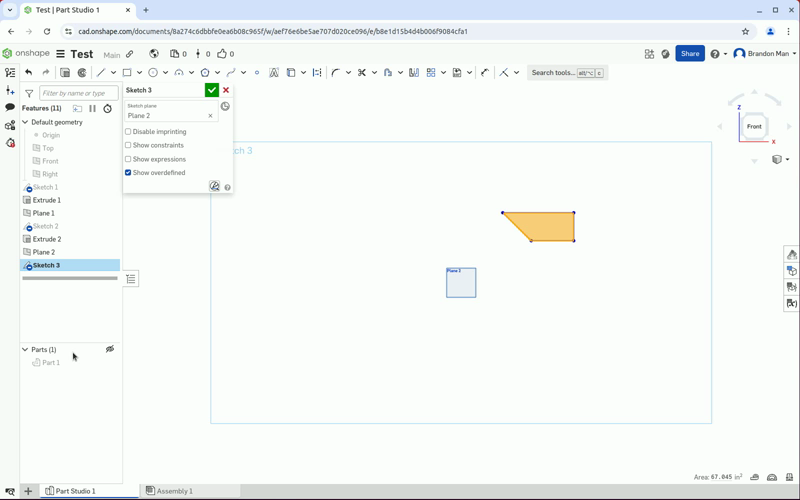
key(shift+e)
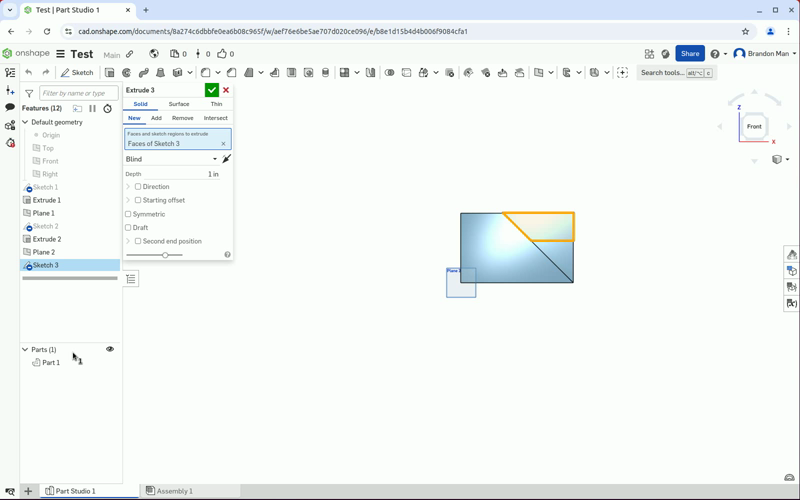
mouse_move(143, 106)
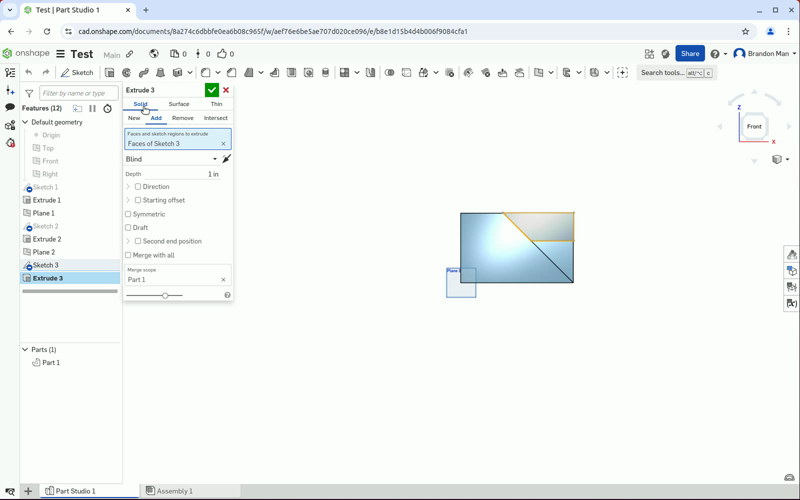
click(143, 106)
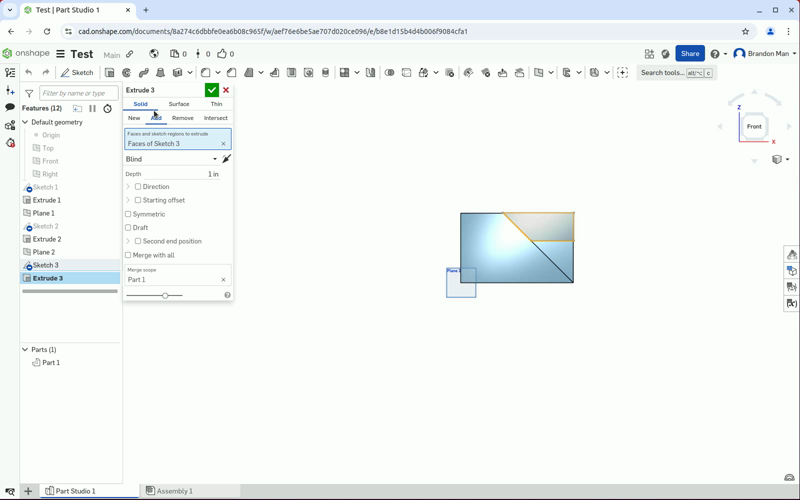
mouse_move(186, 120)
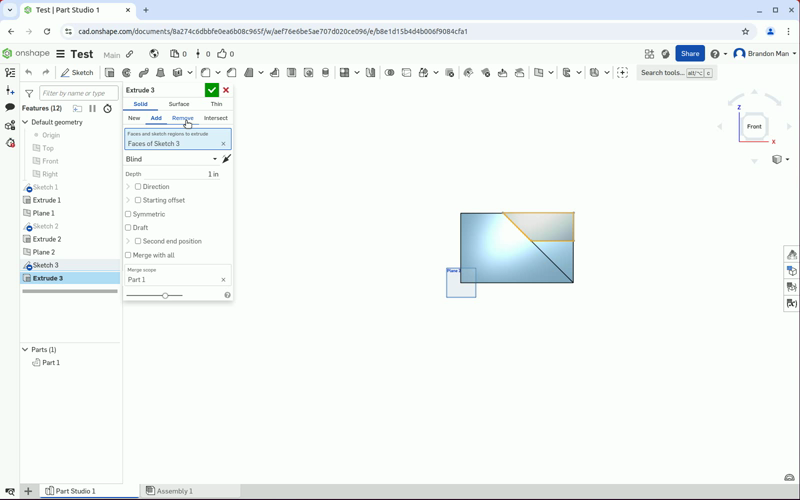
click(186, 120)
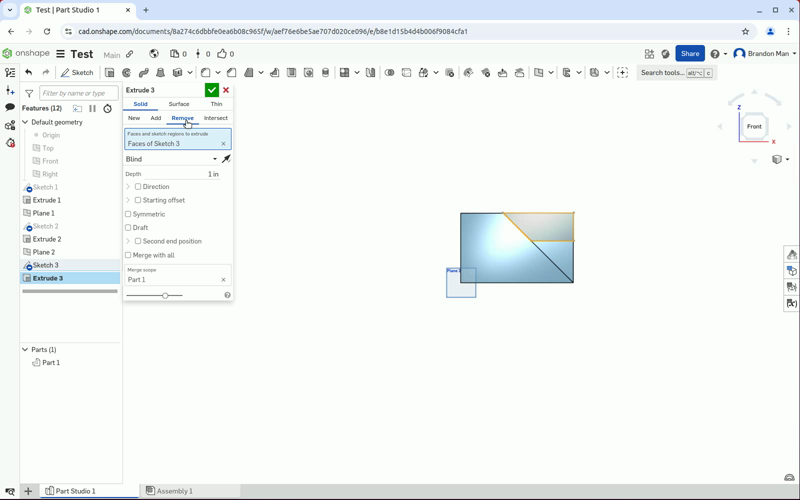
key(tab, 4)
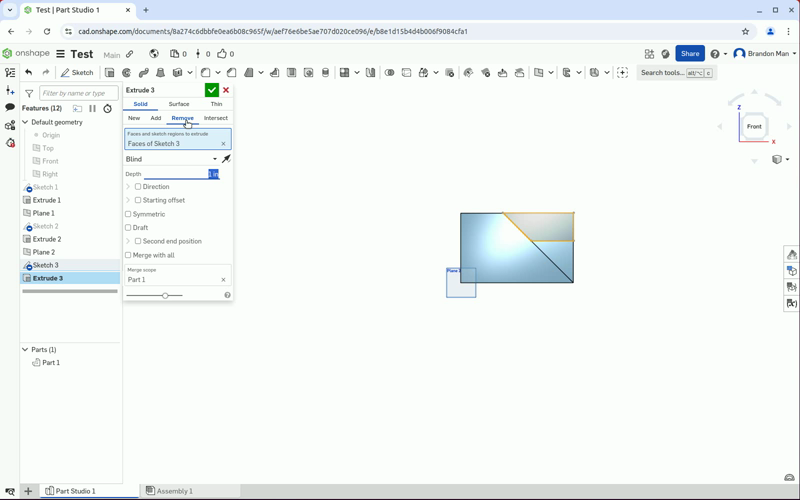
text(8.666)
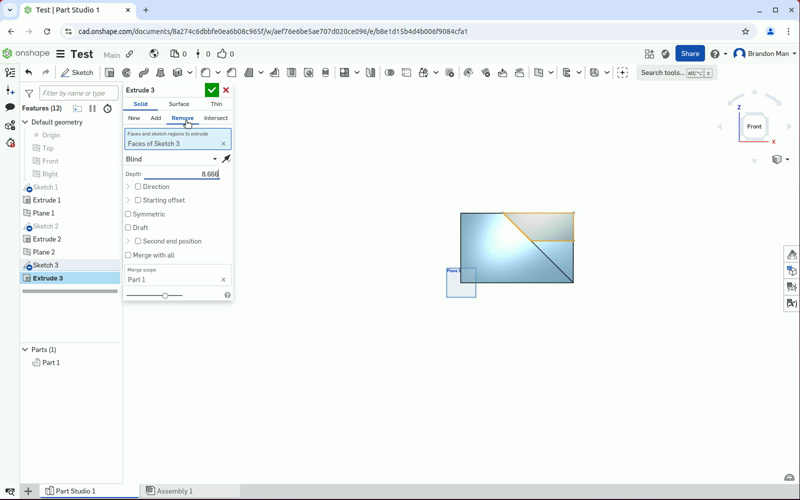
key(tab, 6)
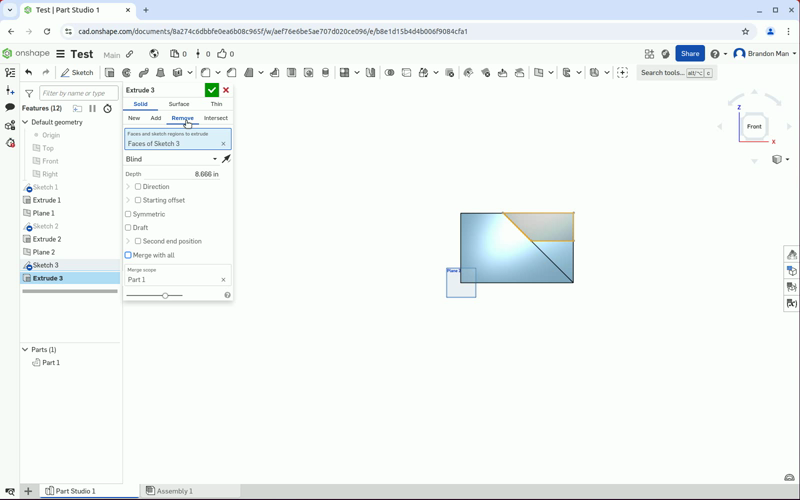
key(space)
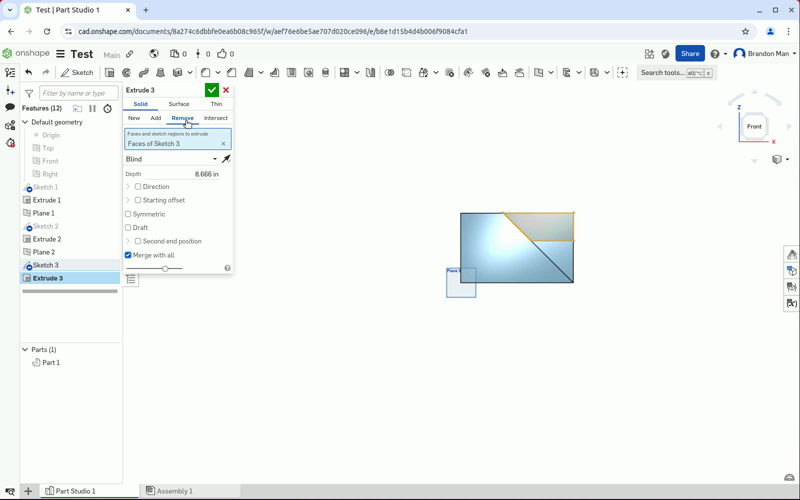
key(enter)
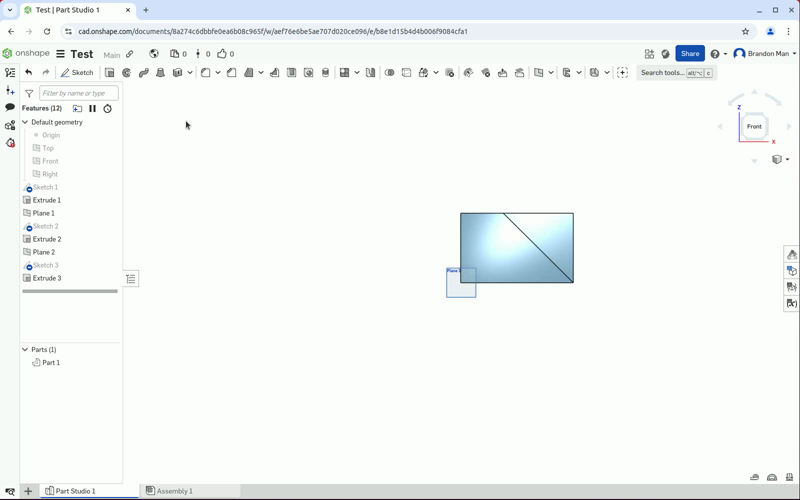
key(shift+h)
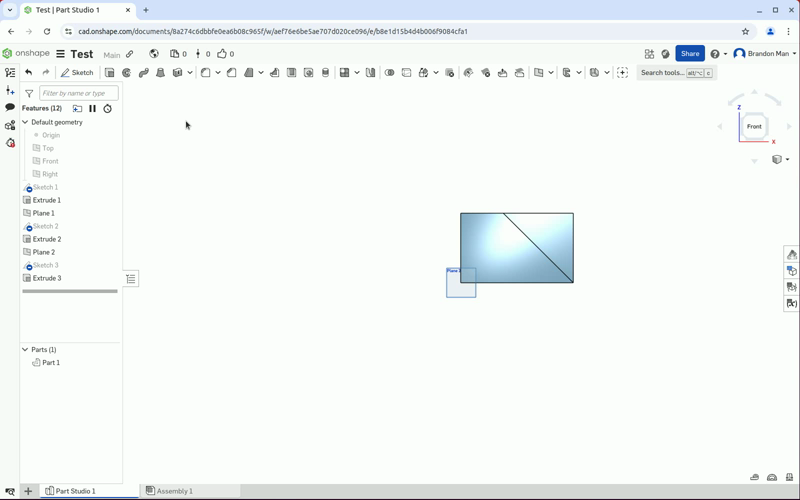
key(shift+h)
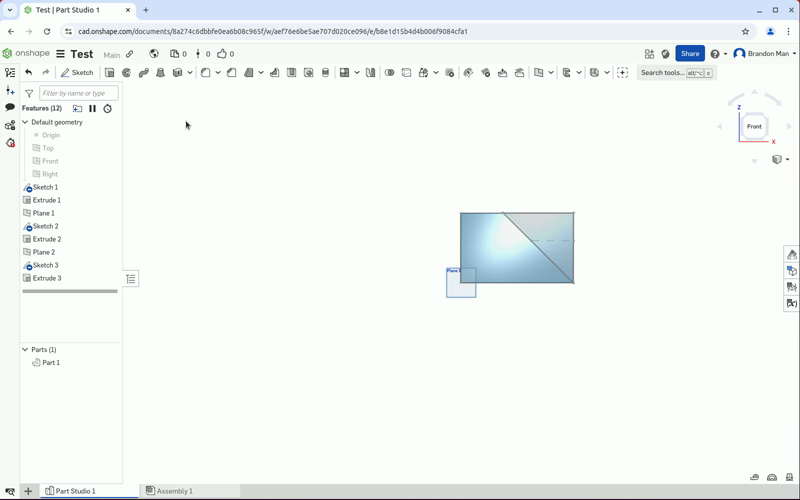
key(shift+7)
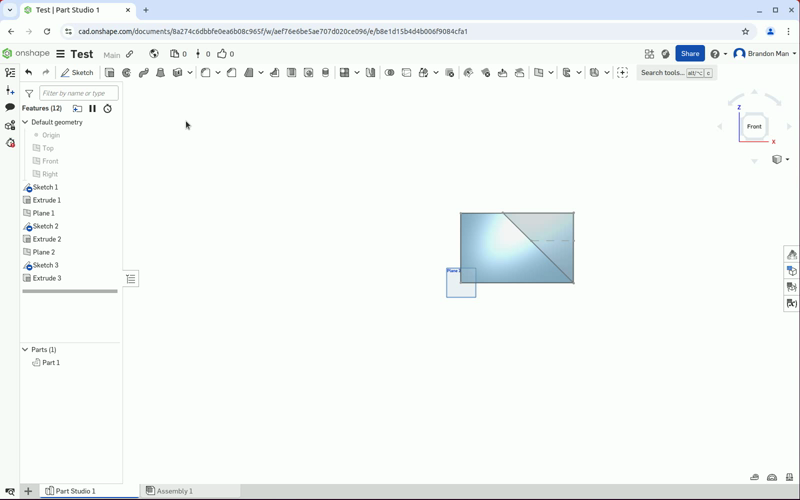
key(left, 2)
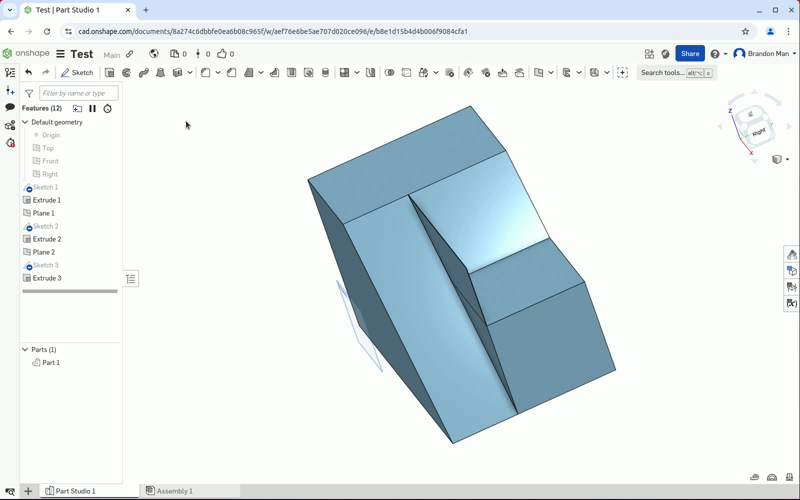
key(down, 2)
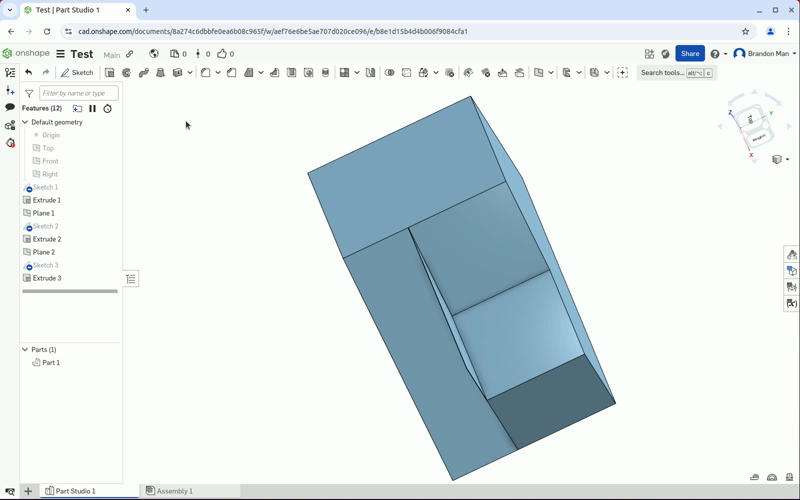
key(up, 2)
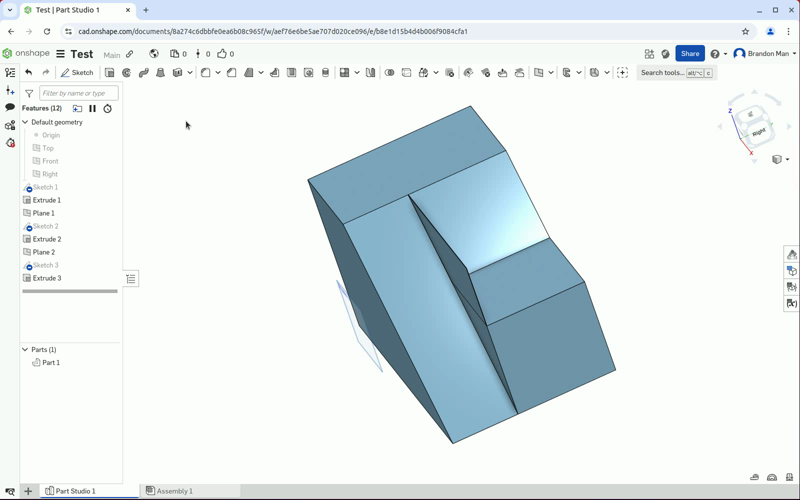
key(right, 2)
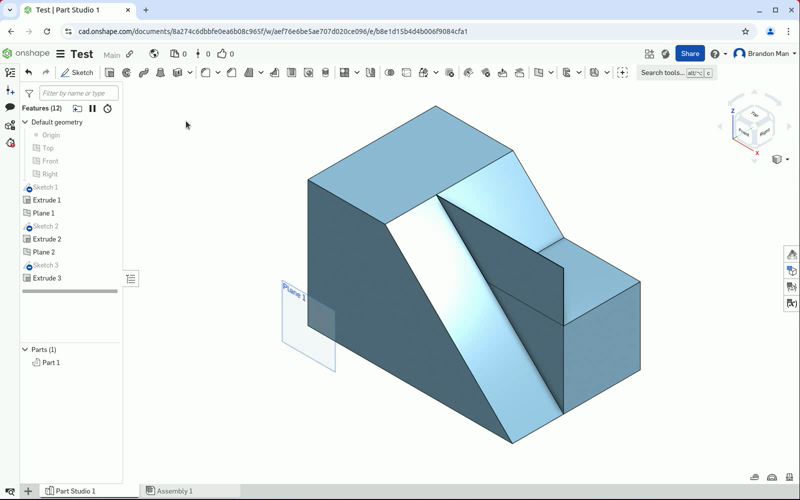
mouse_move(73, 189)
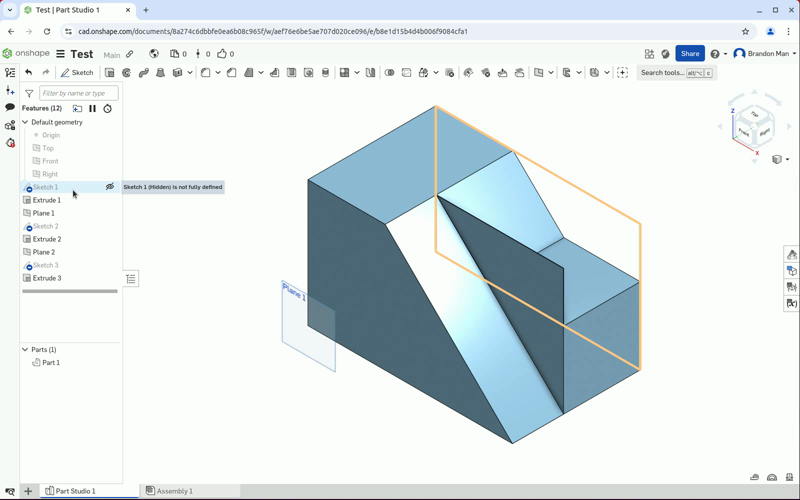
click(73, 189)